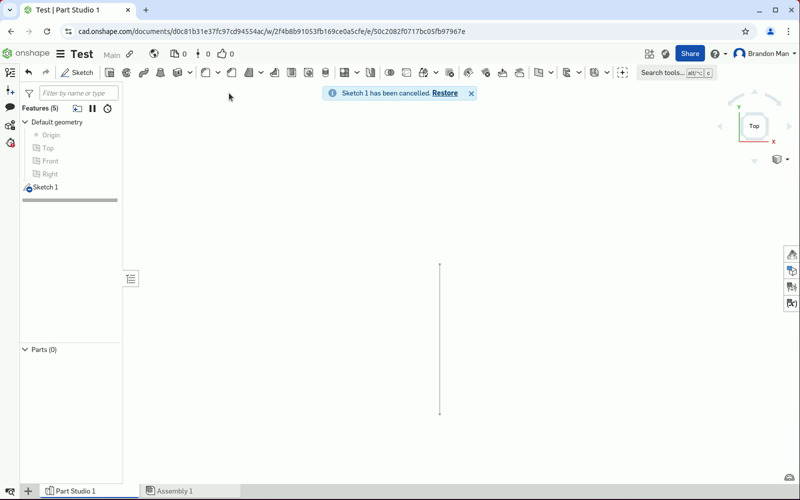
key(shift+h)
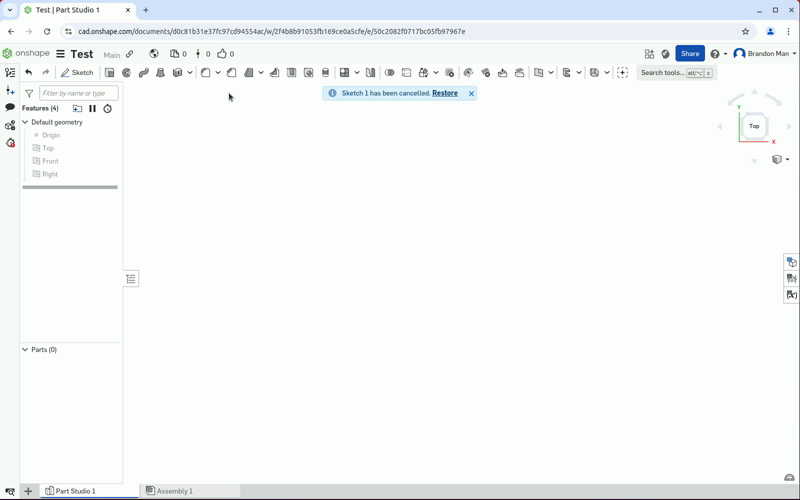
mouse_move(73, 352)
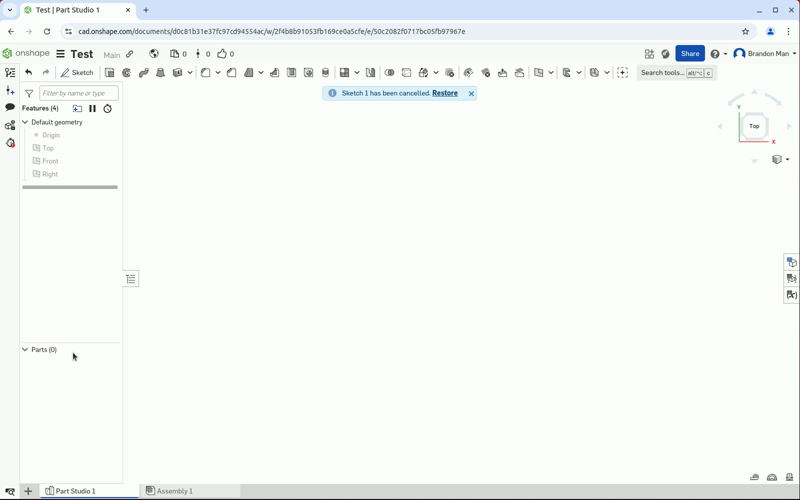
key(y)
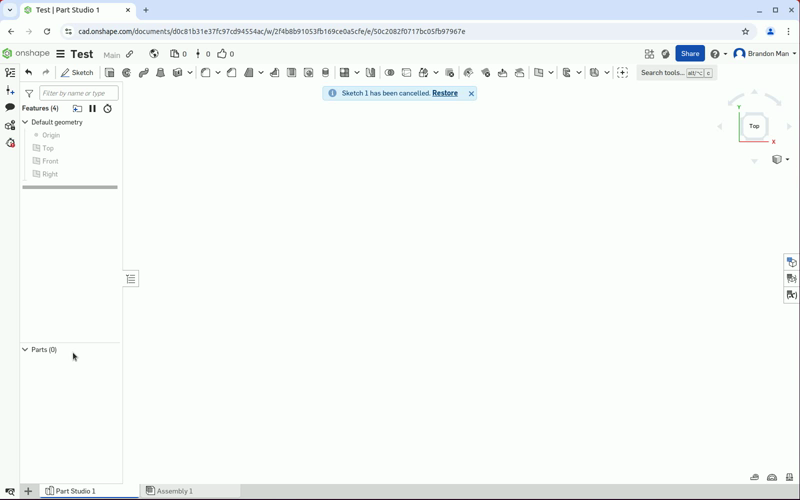
key(shift+p)
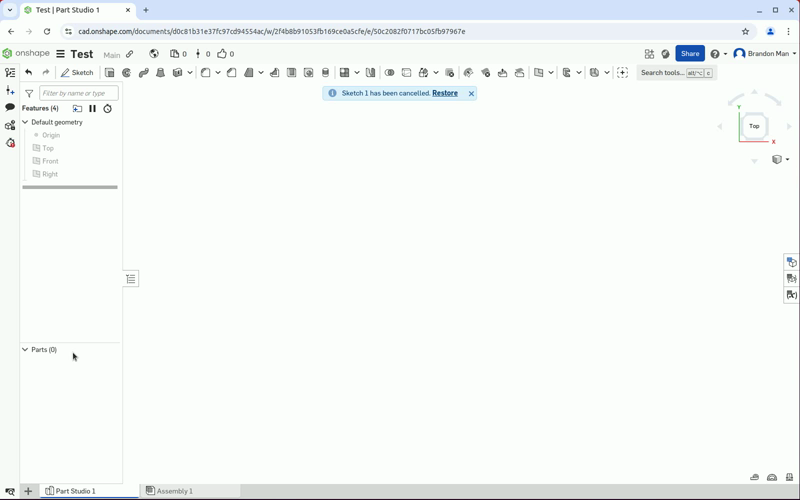
key(space)
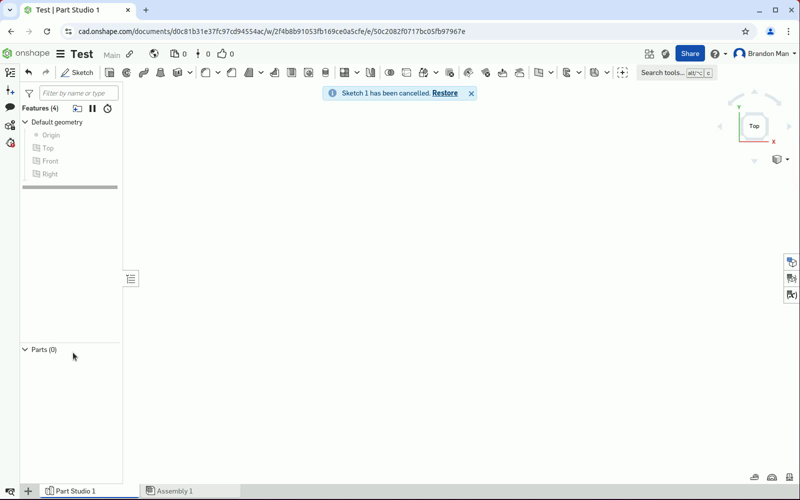
key_down(shift)
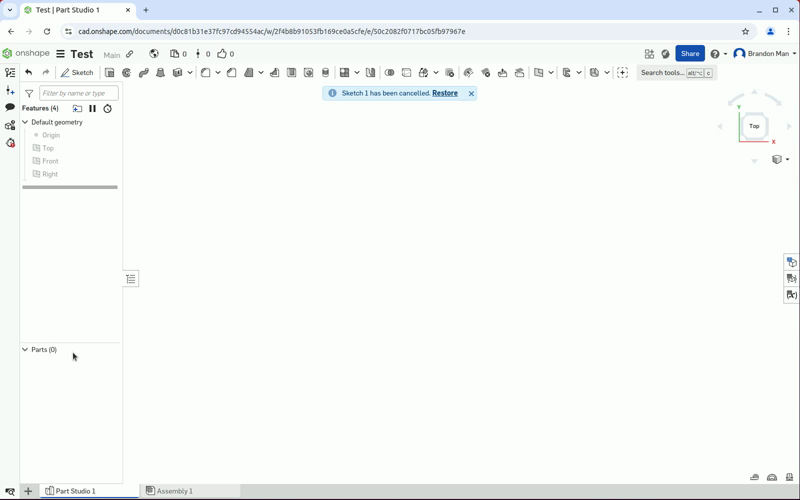
key(up)
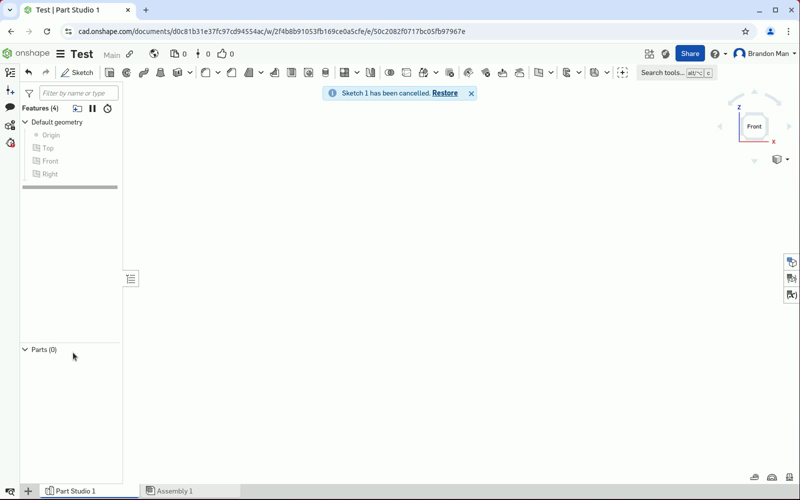
key_up(shift)
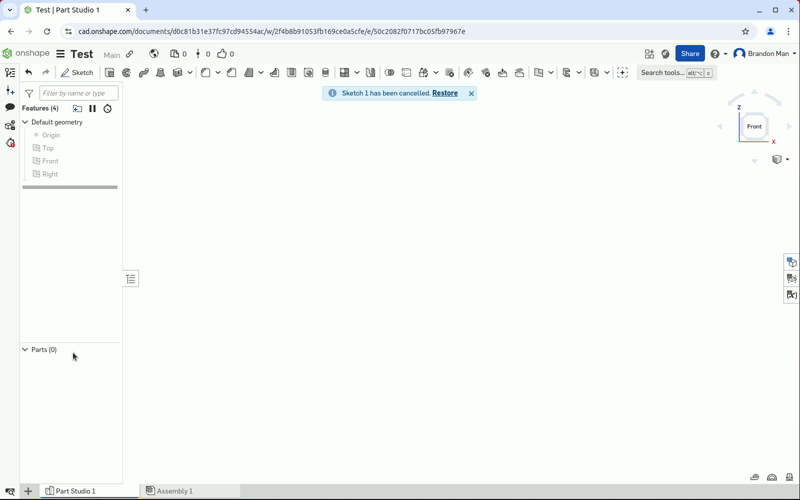
mouse_move(73, 352)
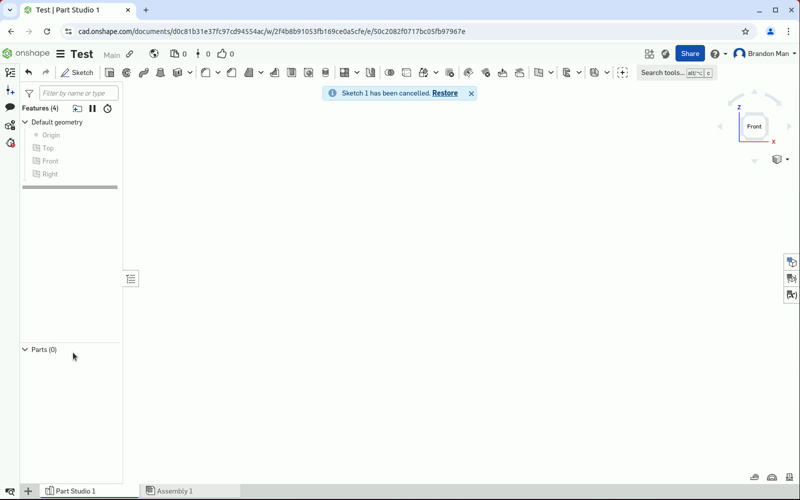
key(shift+y)
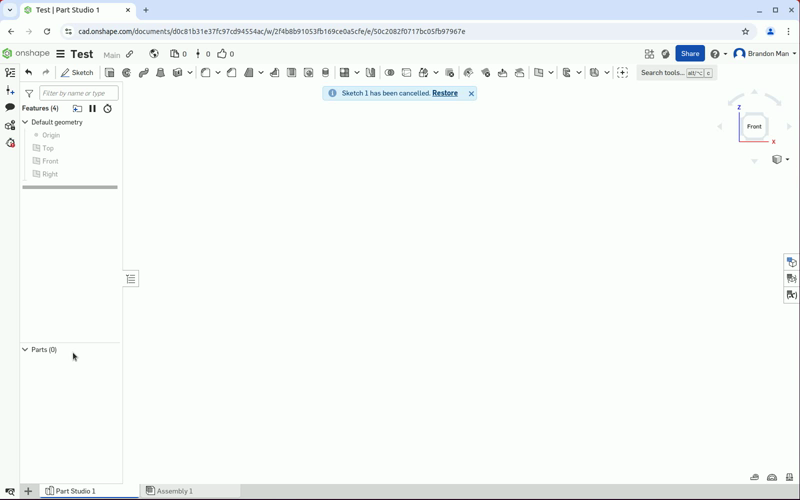
key(shift+s)
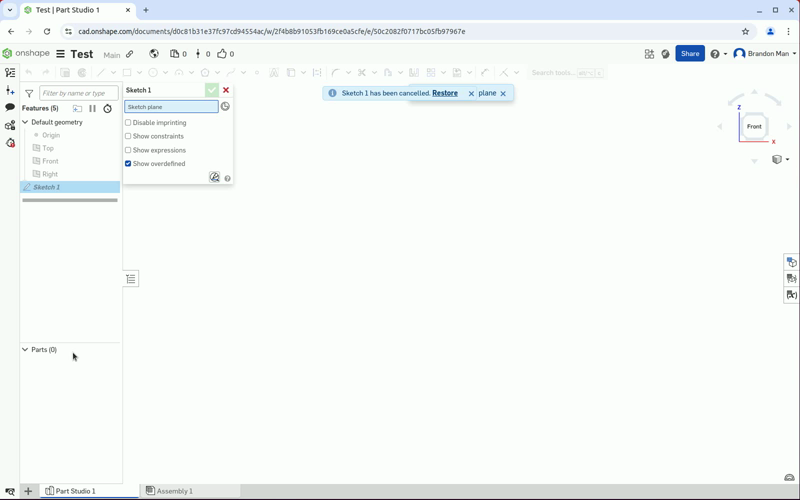
mouse_move(73, 163)
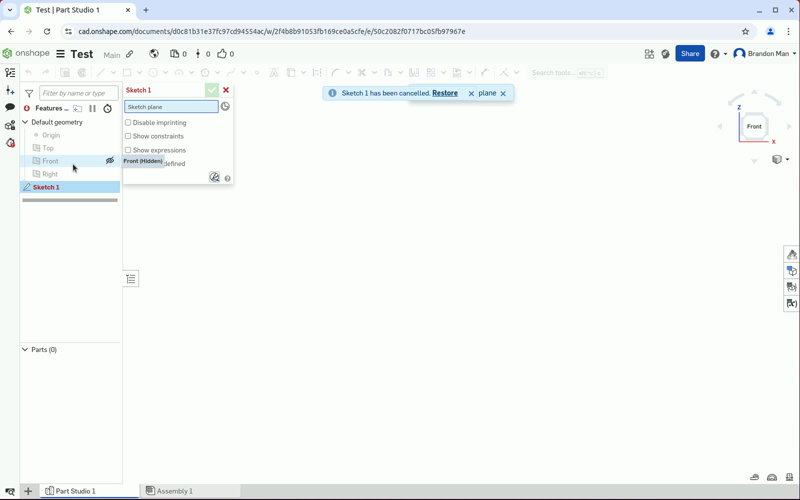
click(73, 163)
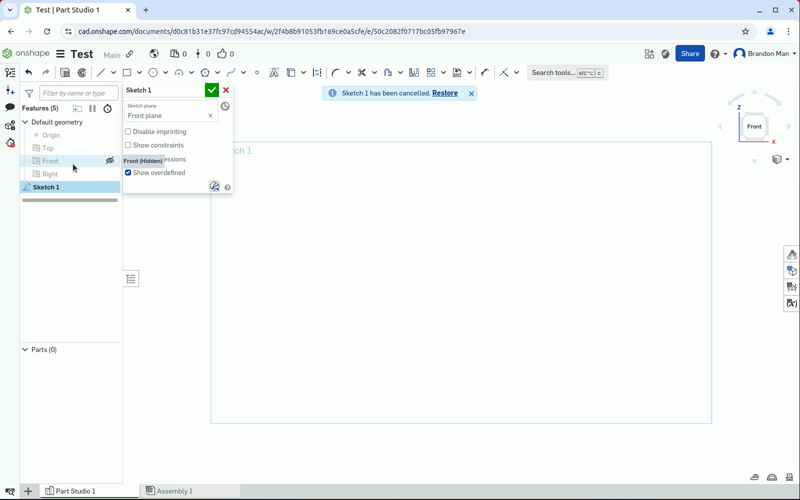
mouse_move(73, 352)
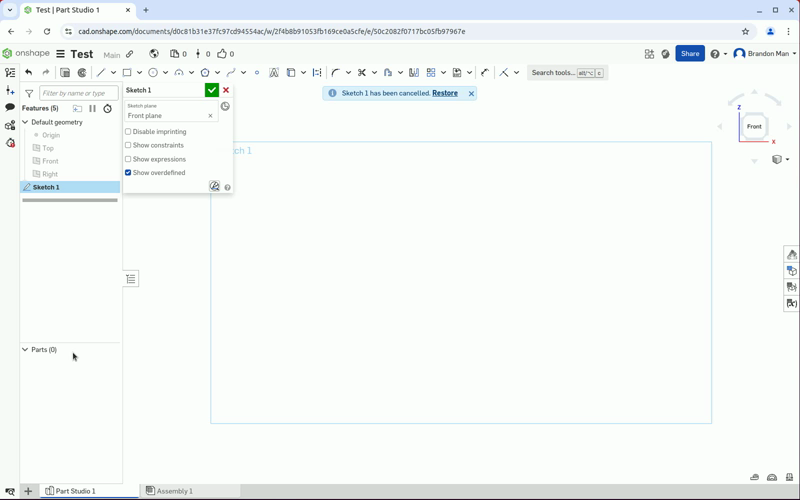
key(y)
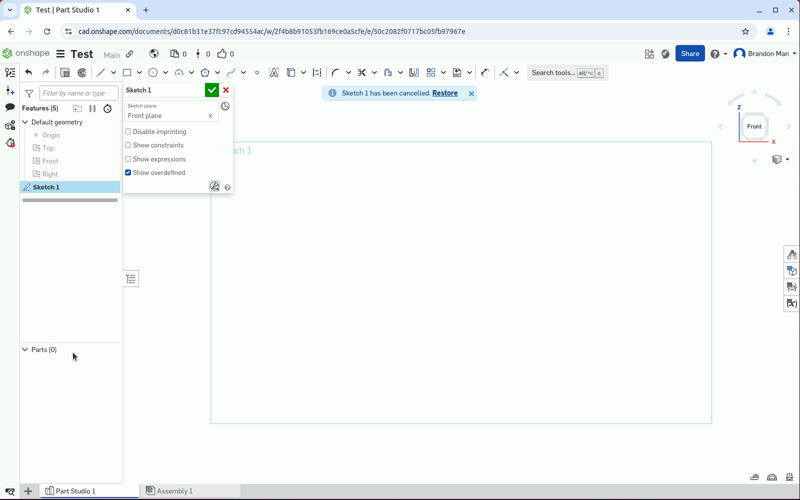
key(c)
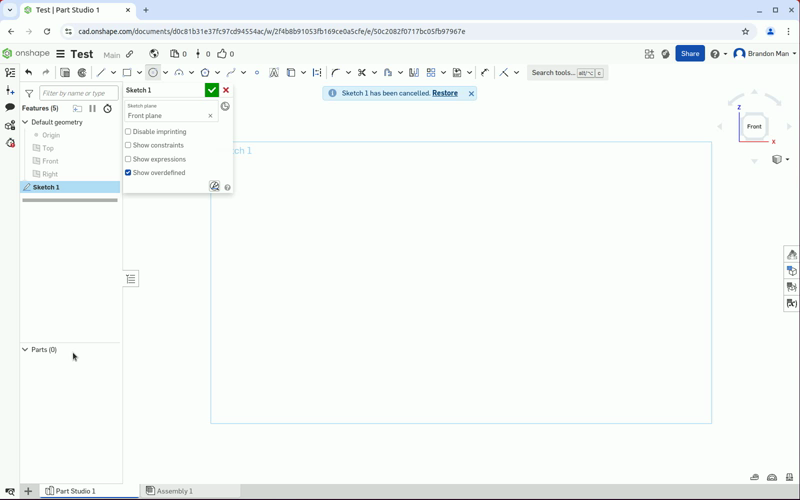
key_down(shift)
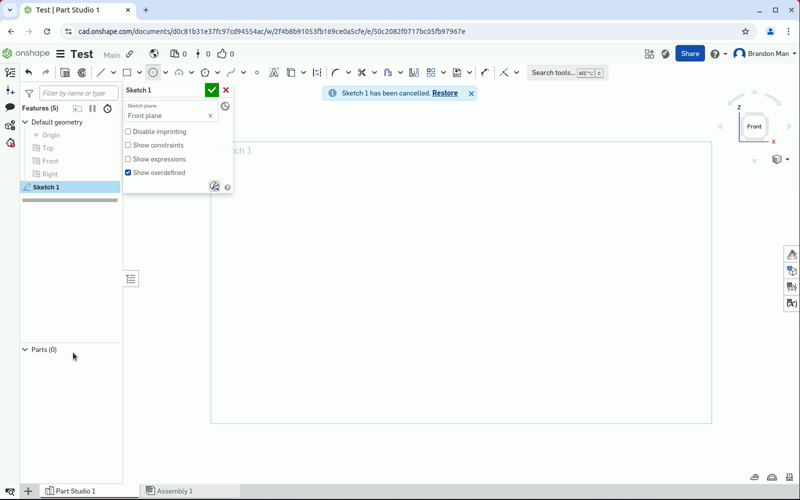
mouse_move(461, 282)
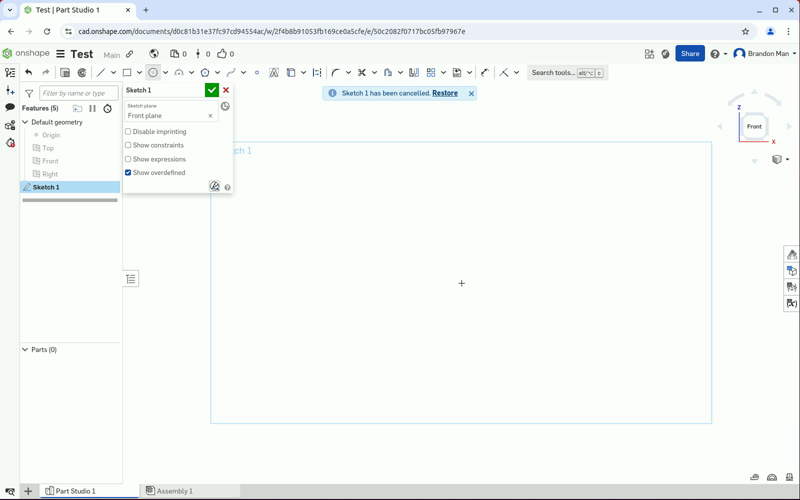
click(461, 282)
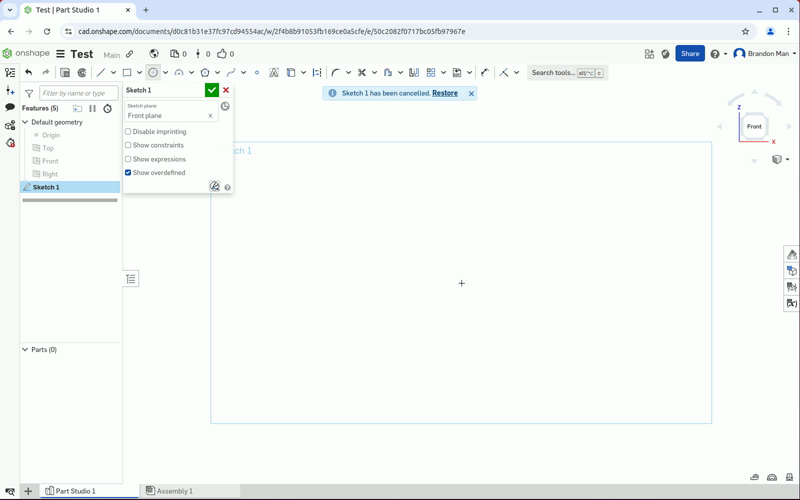
key_up(shift)
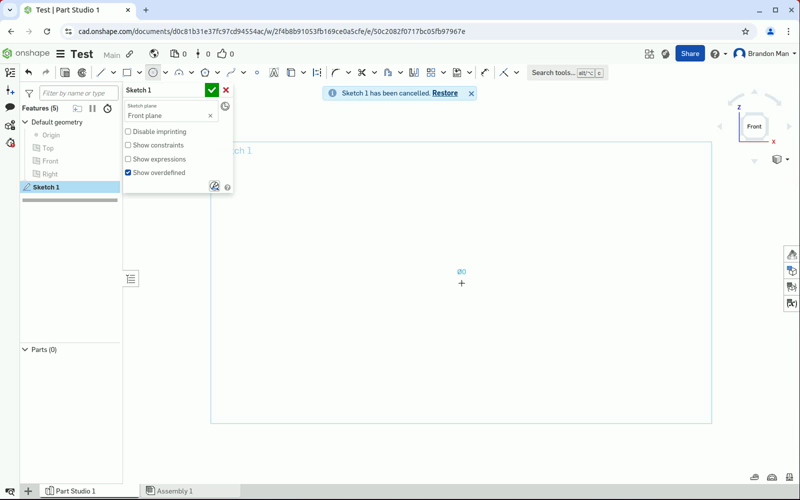
mouse_move(505, 282)
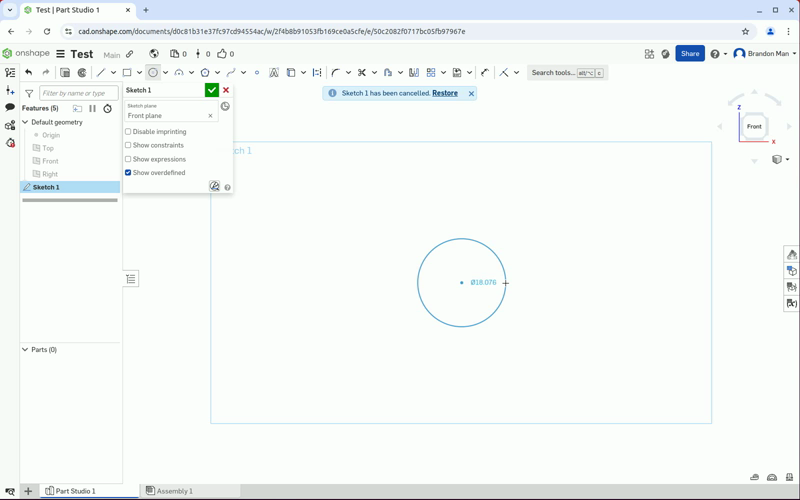
click(505, 282)
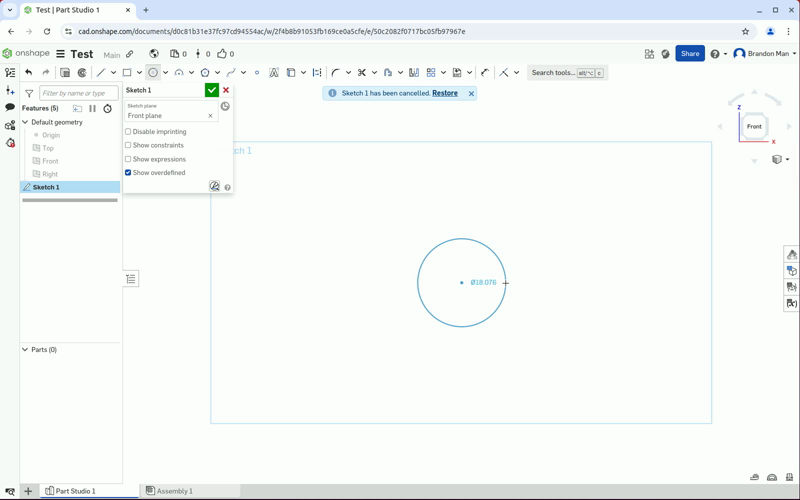
key(esc)
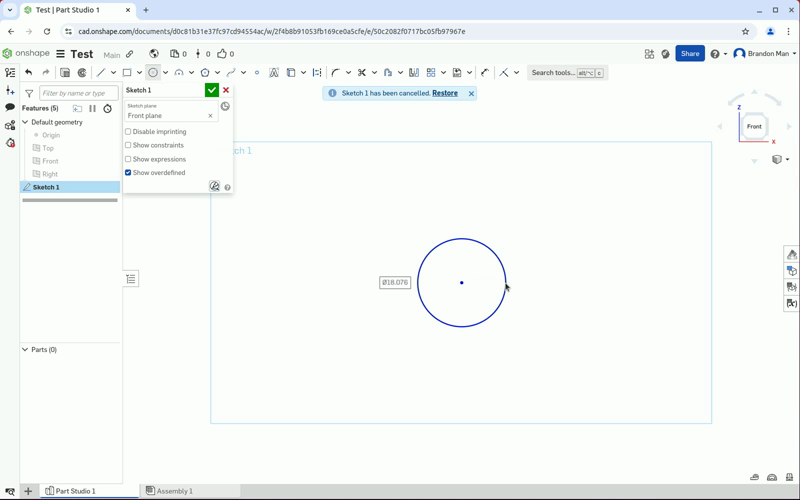
mouse_move(480, 266)
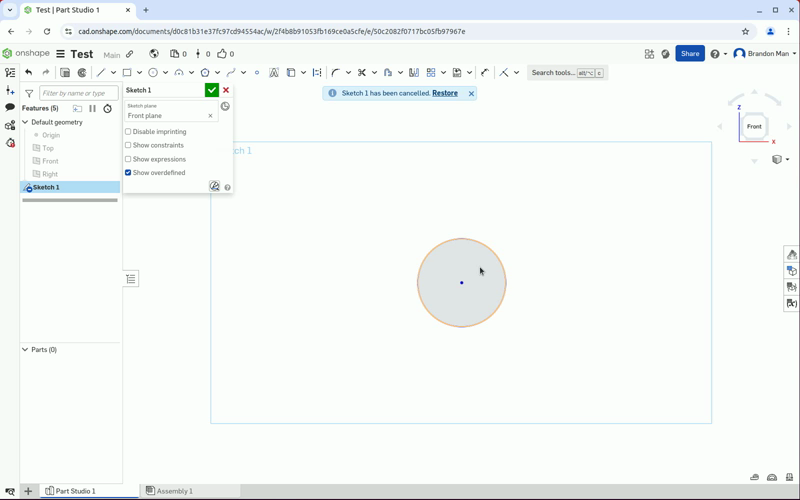
click(480, 266)
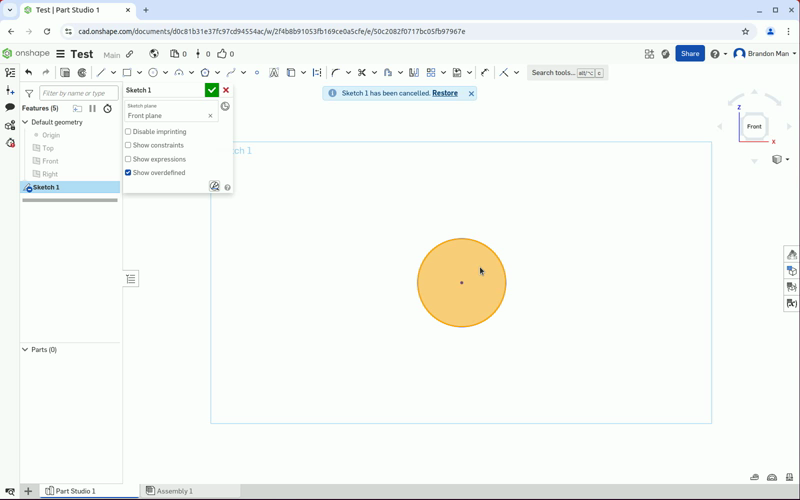
mouse_move(73, 352)
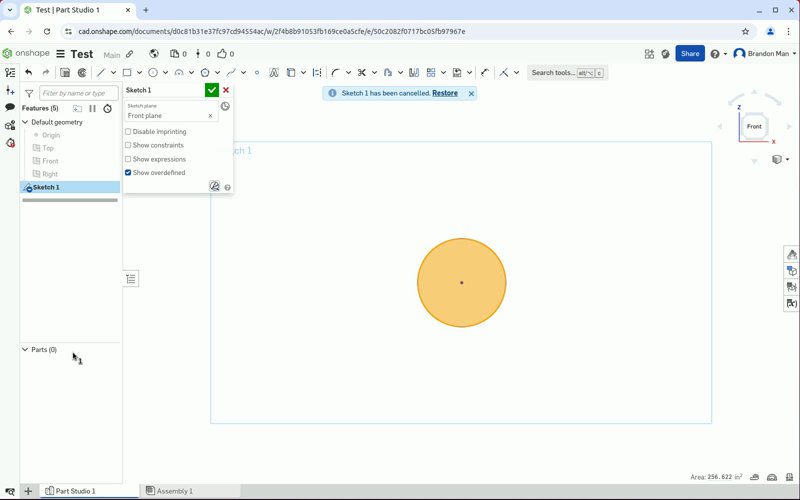
key(shift+y)
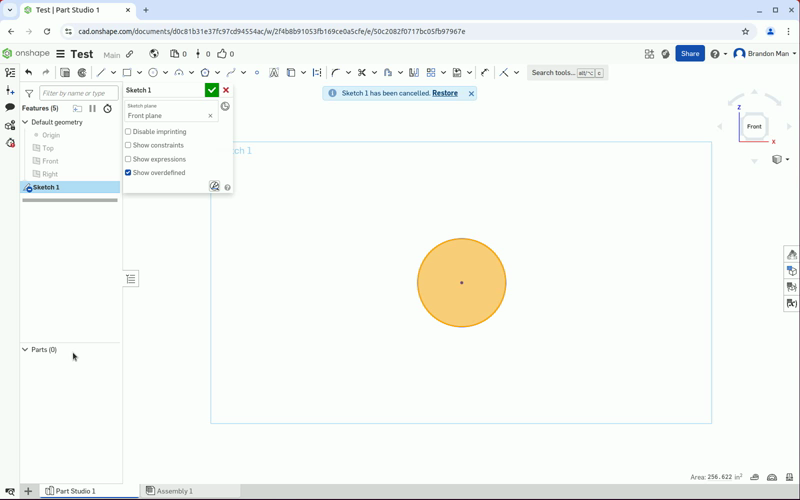
key(shift+e)
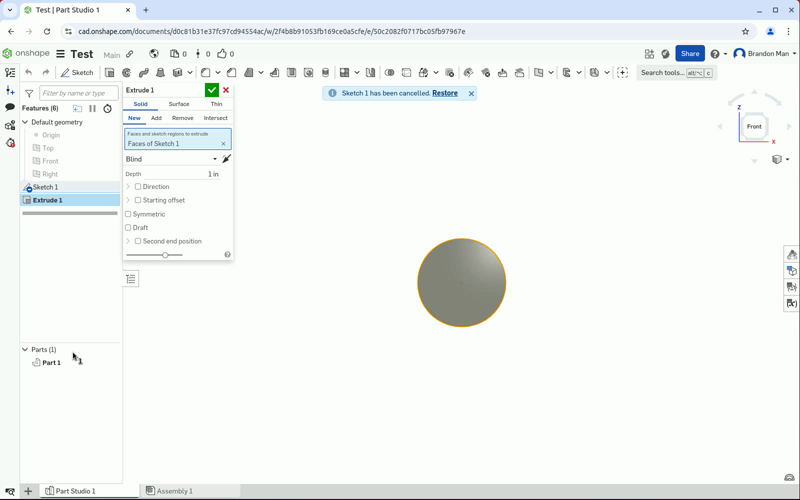
mouse_move(143, 106)
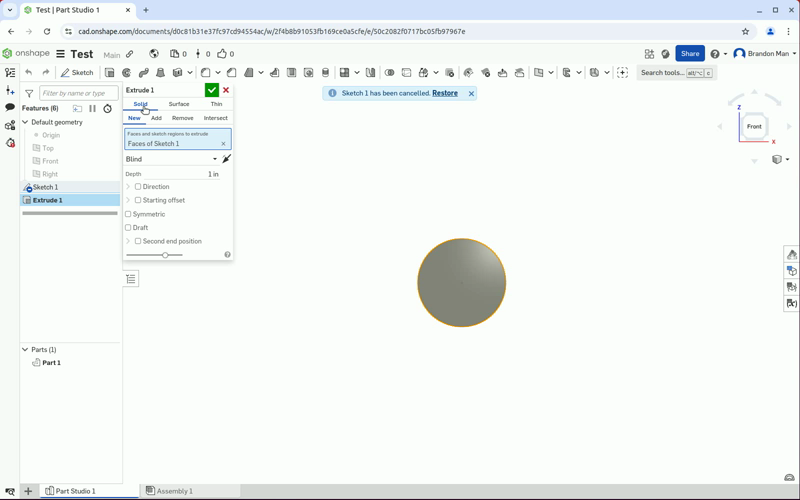
click(143, 106)
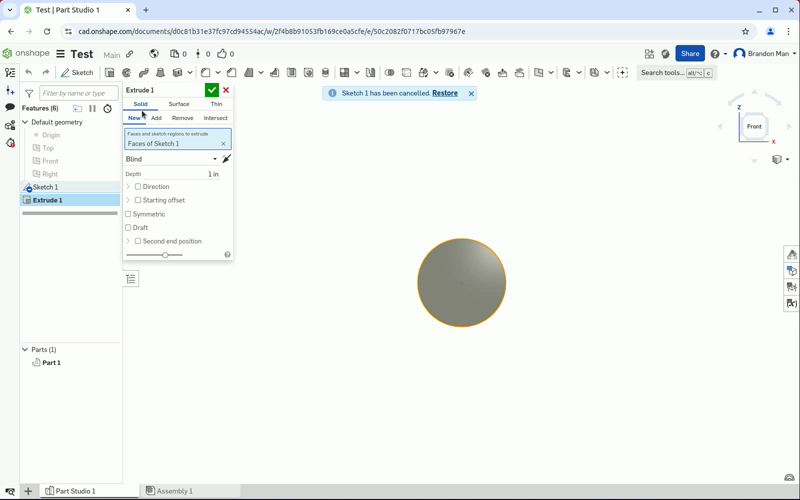
mouse_move(137, 120)
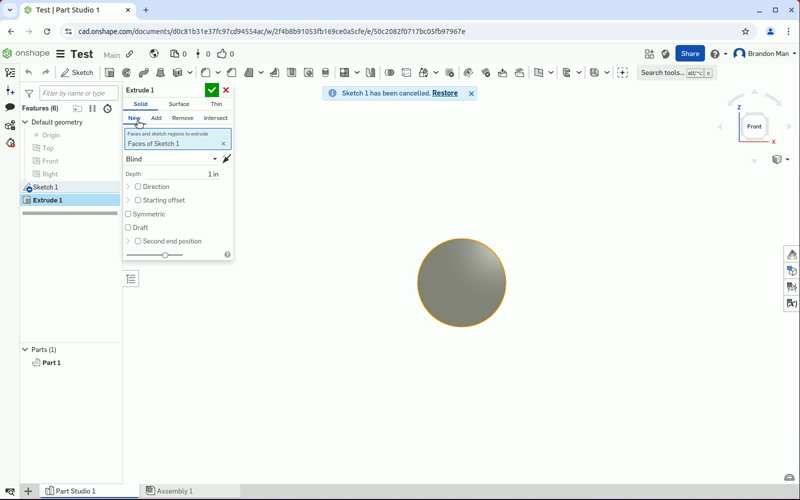
click(137, 120)
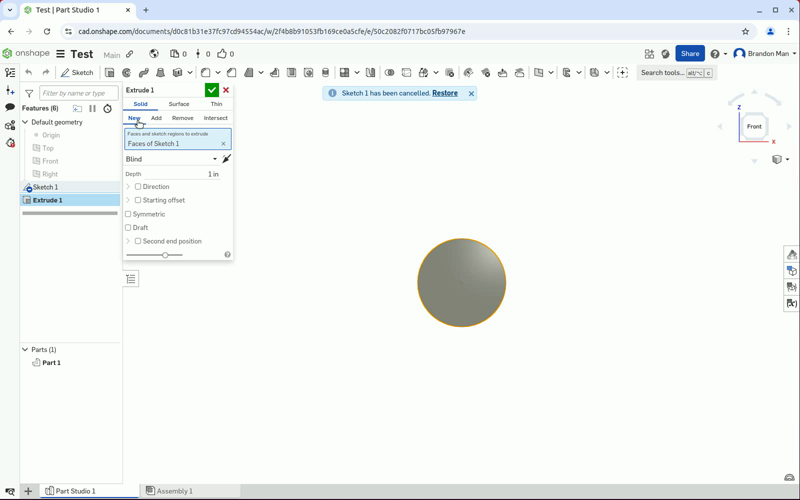
key(tab, 4)
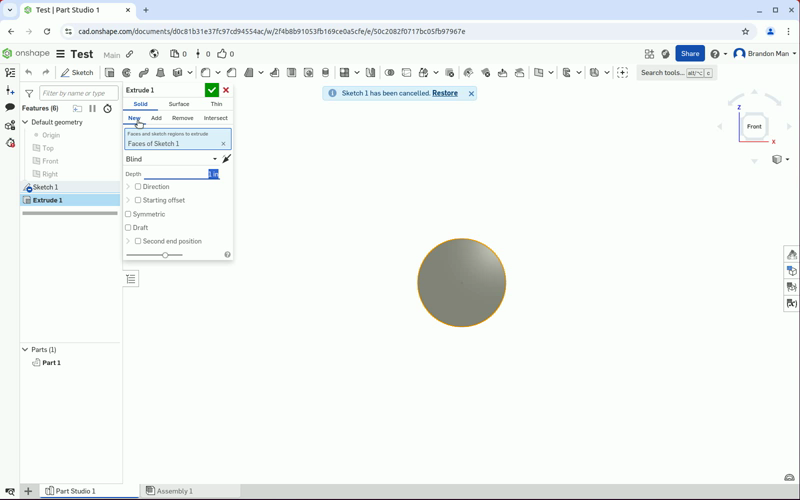
text(2.888)
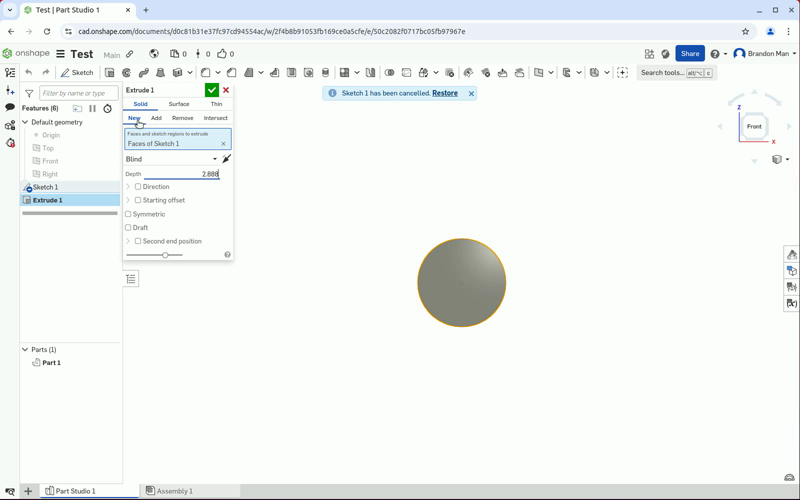
key(tab, 3)
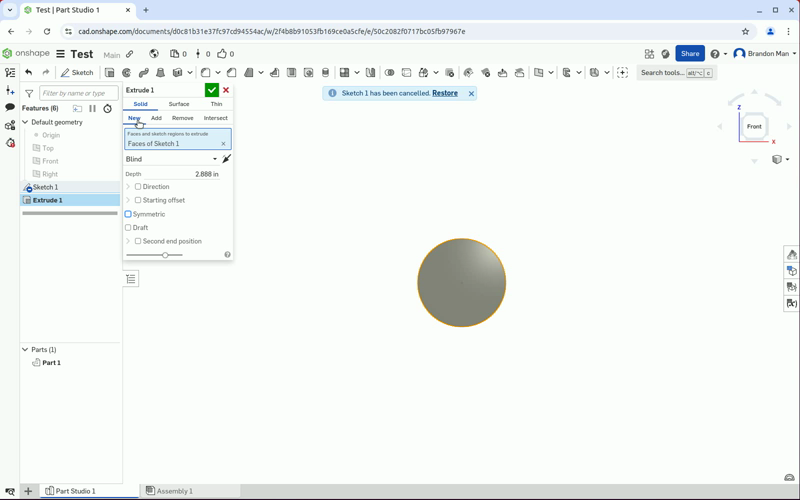
key(space)
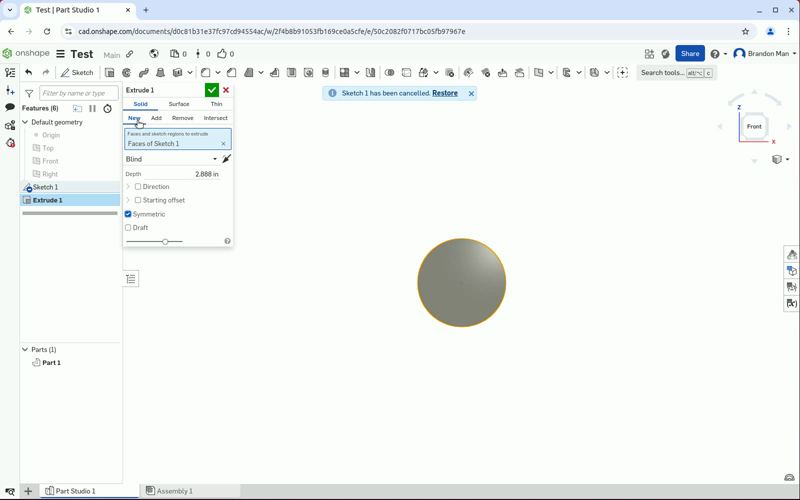
key(enter)
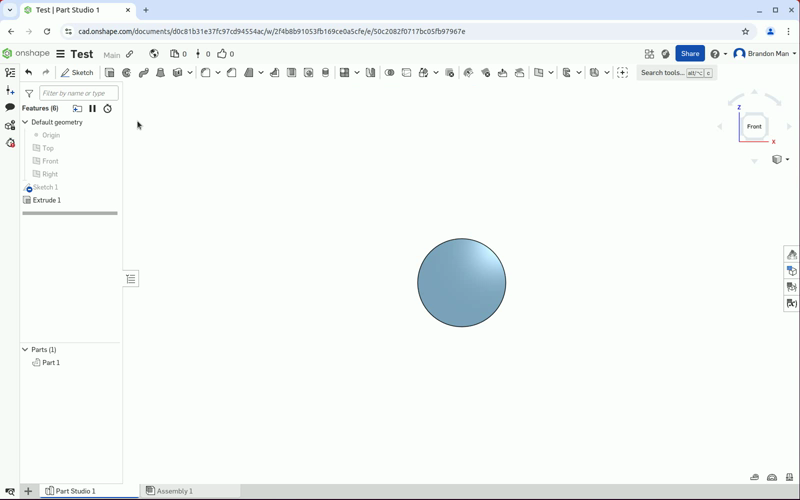
key(shift+h)
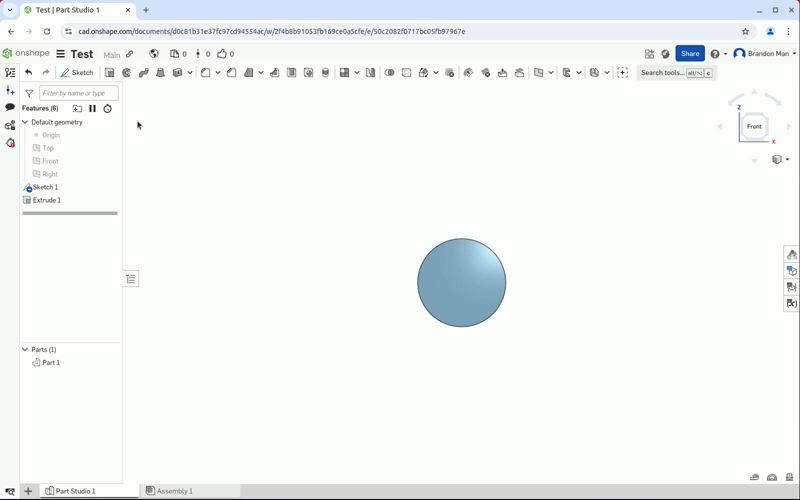
key(shift+h)
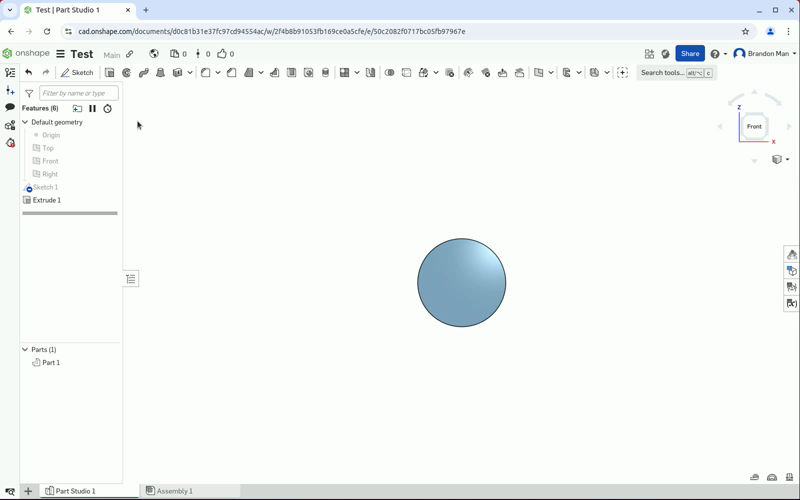
mouse_move(73, 189)
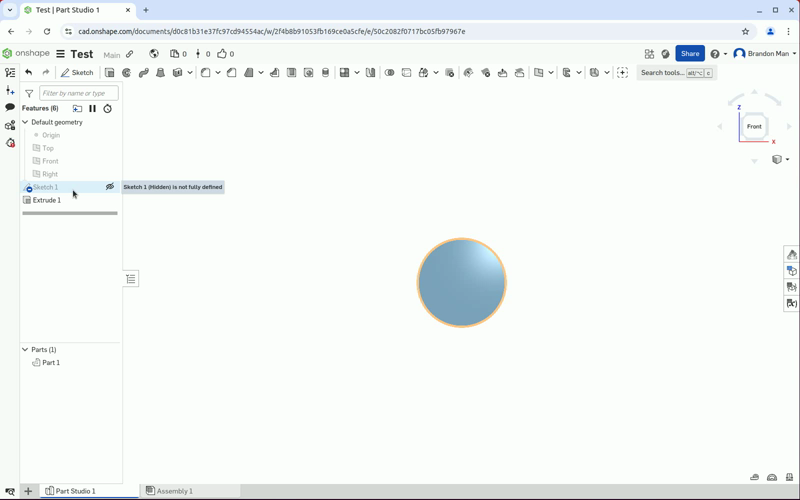
click(73, 189)
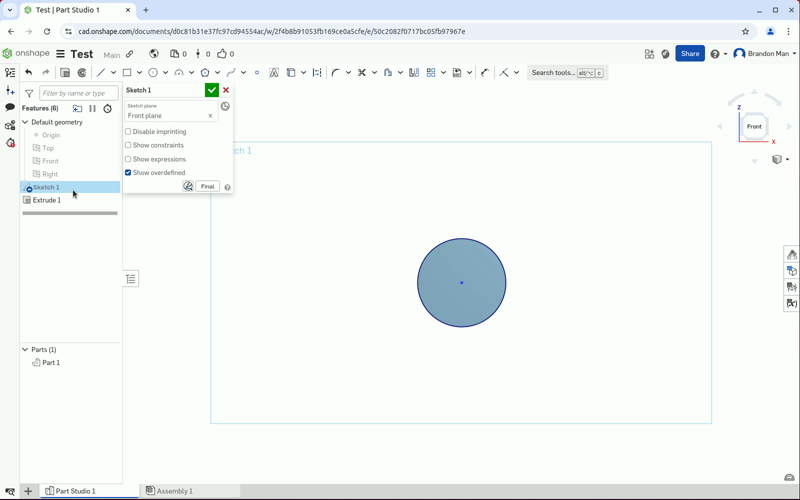
mouse_move(229, 92)
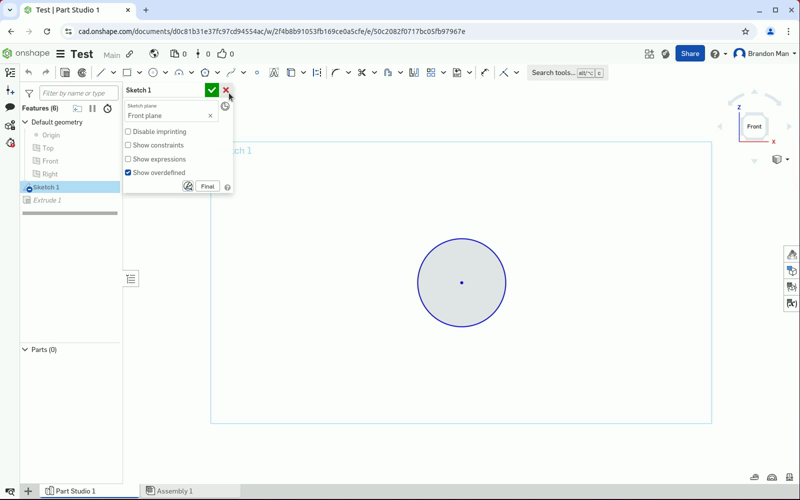
click(229, 92)
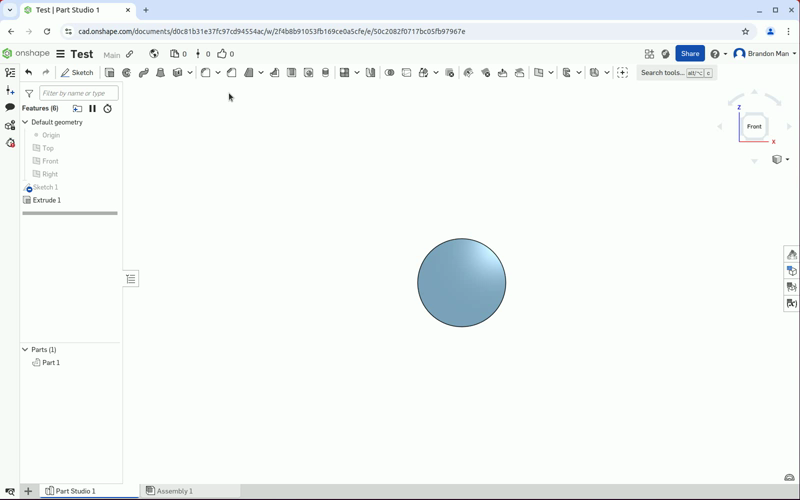
mouse_move(541, 75)
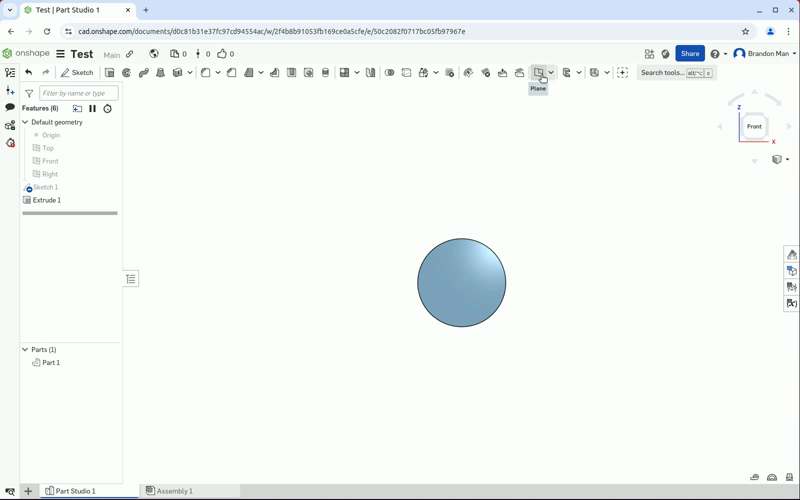
click(541, 75)
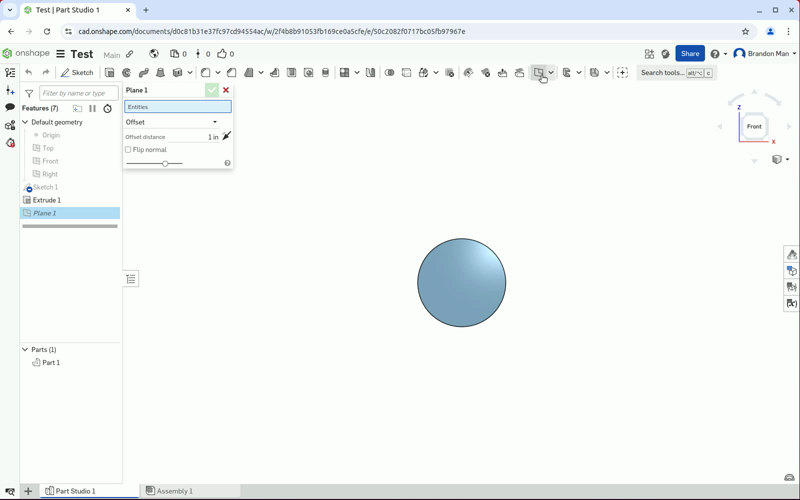
mouse_move(73, 163)
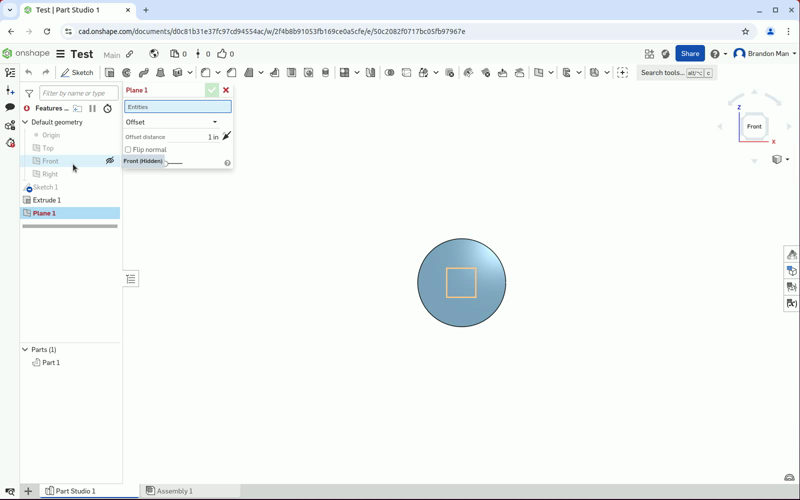
click(73, 163)
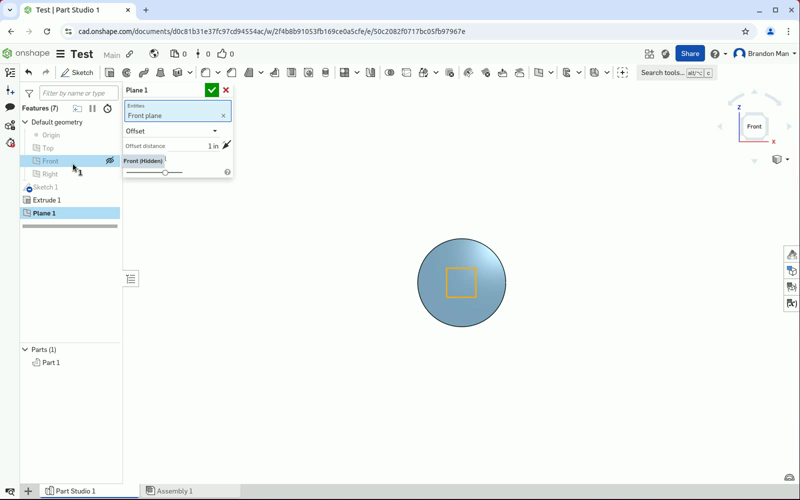
key(tab, 2)
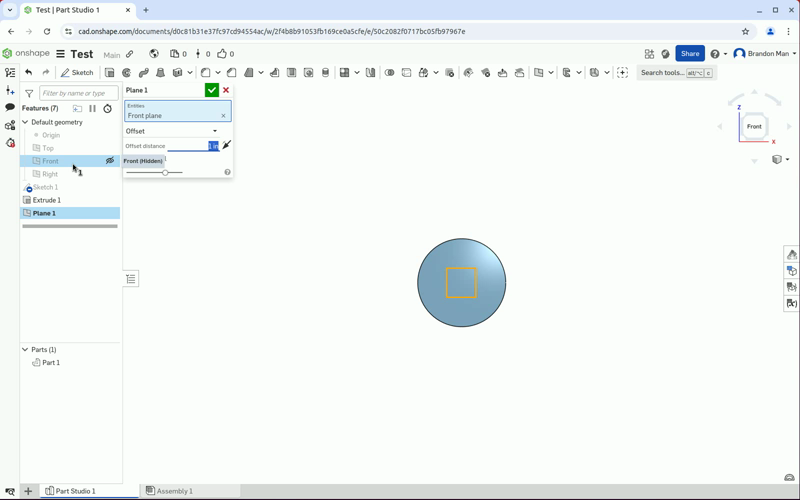
text(1.448)
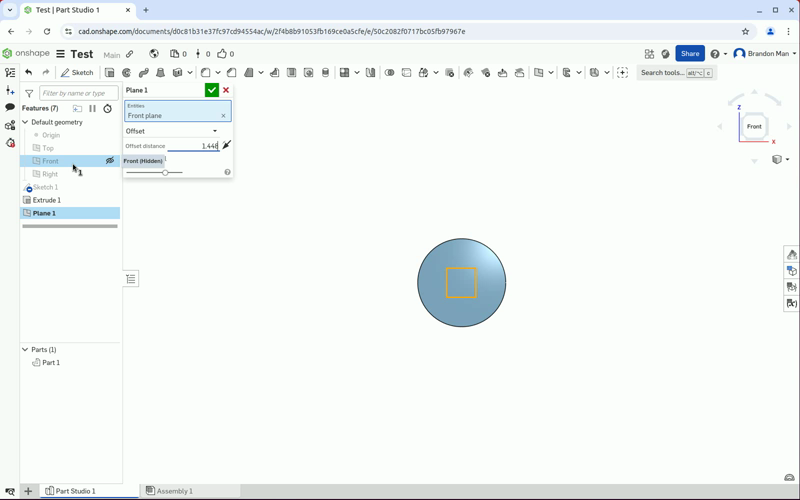
key(enter, 2)
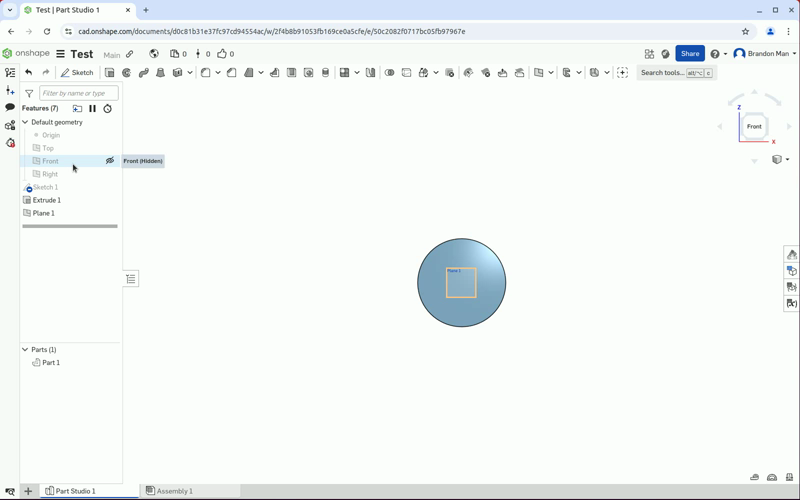
key(shift+s)
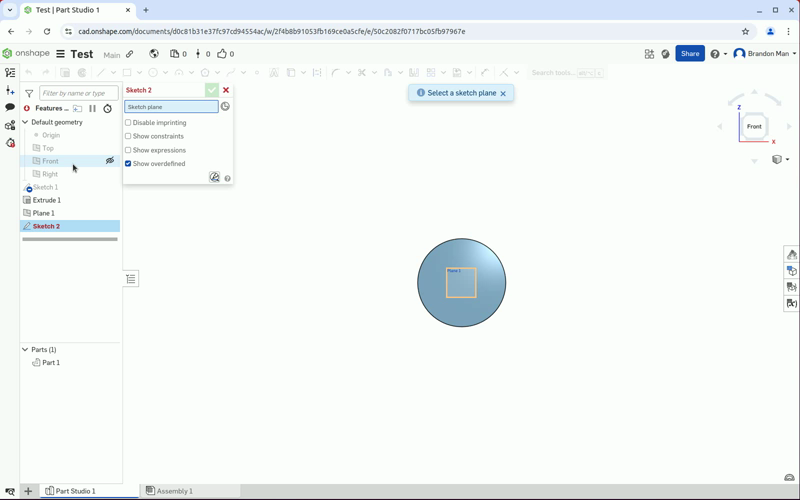
mouse_move(73, 215)
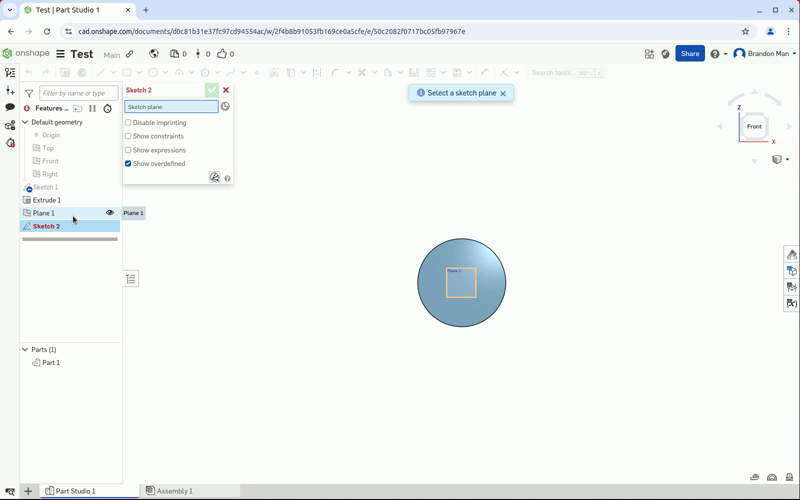
click(73, 215)
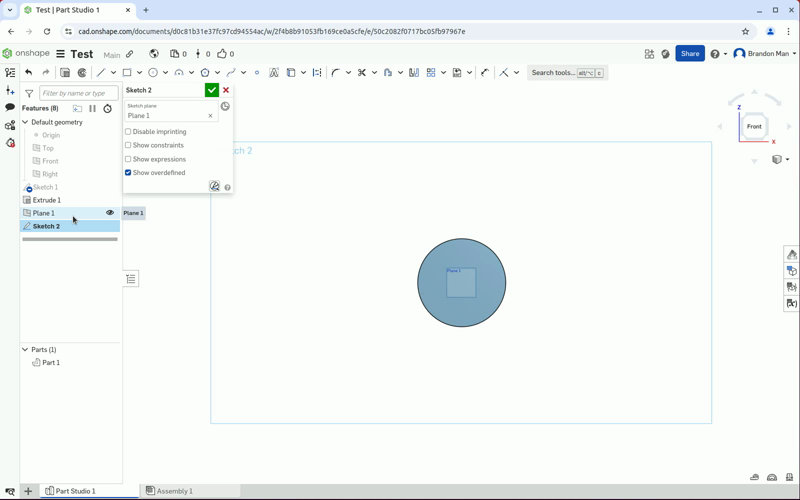
mouse_move(73, 352)
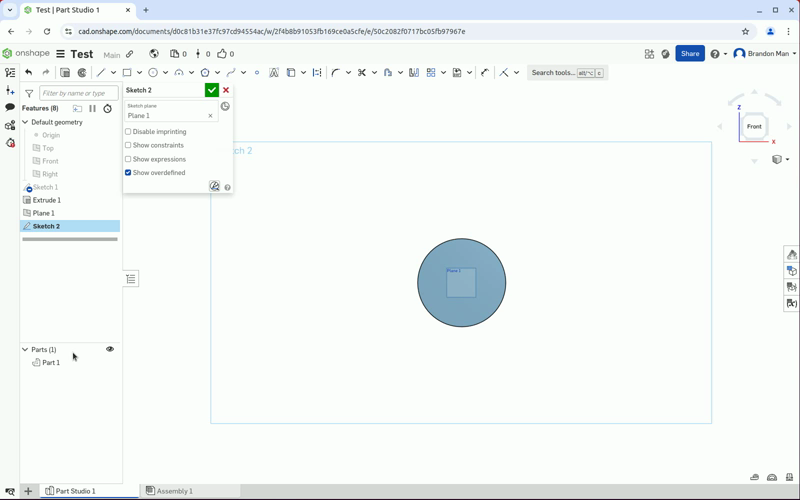
key(y)
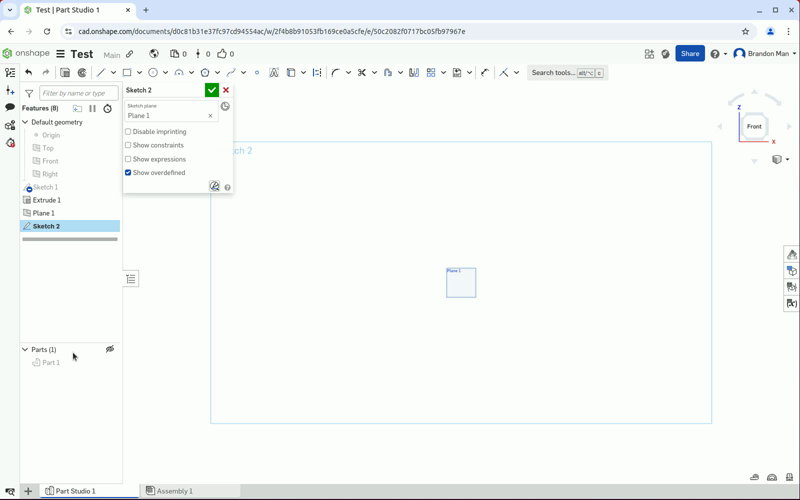
key(c)
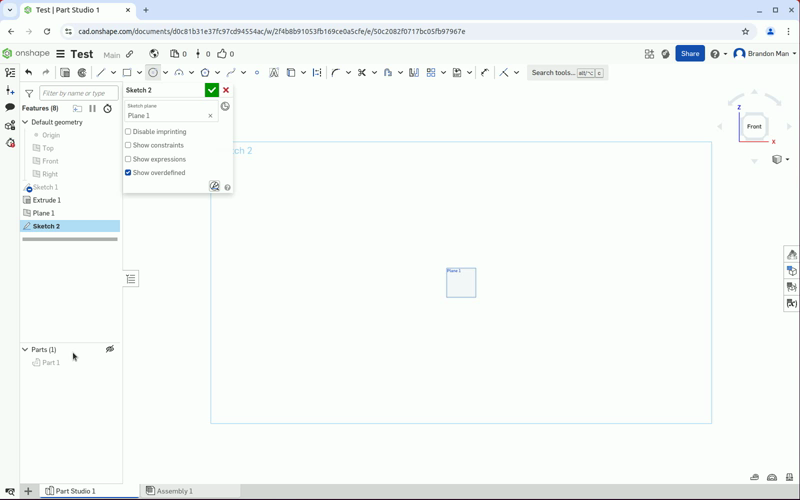
key_down(shift)
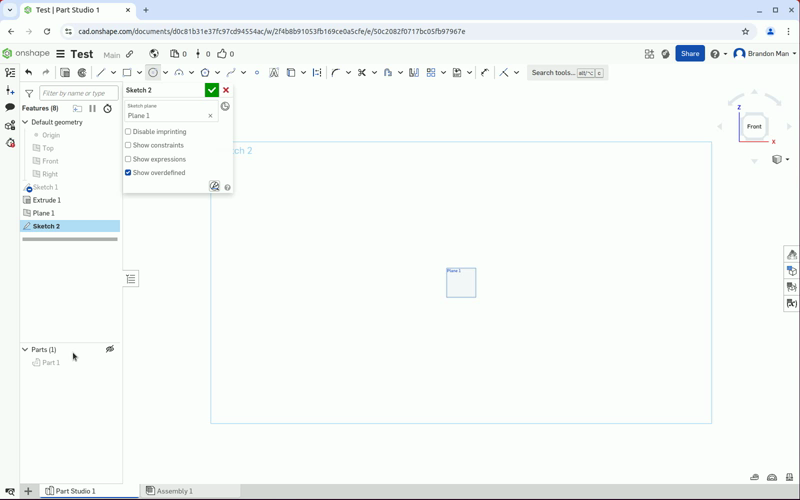
mouse_move(461, 282)
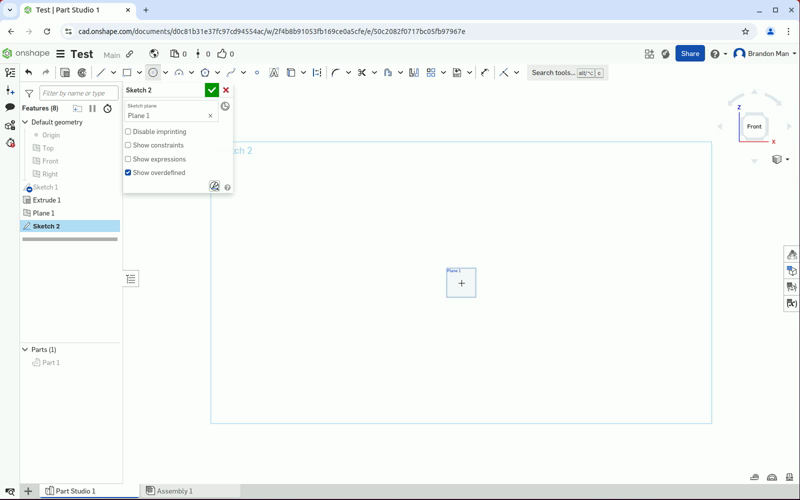
click(461, 282)
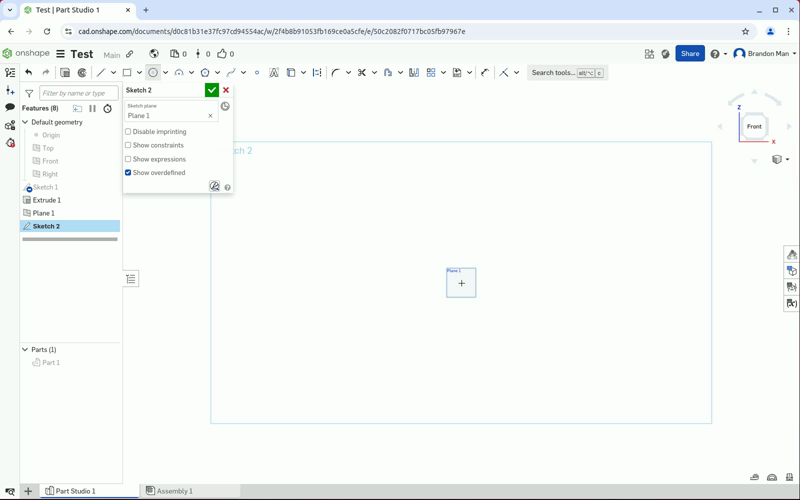
key_up(shift)
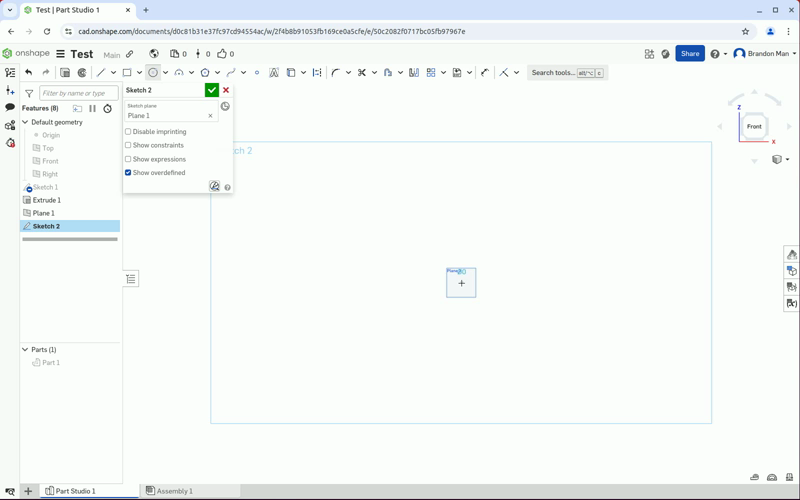
mouse_move(498, 282)
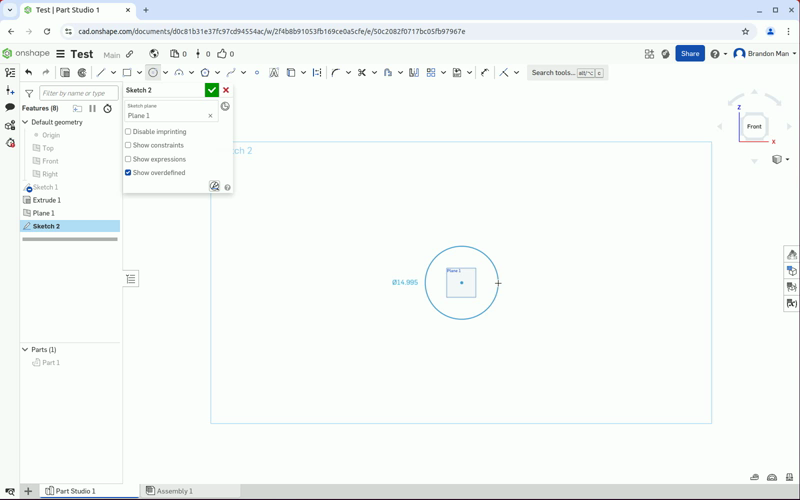
click(498, 282)
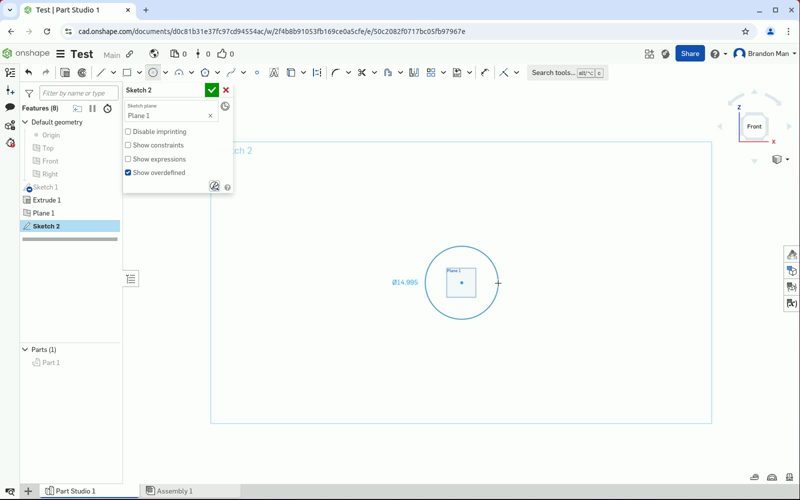
key(esc)
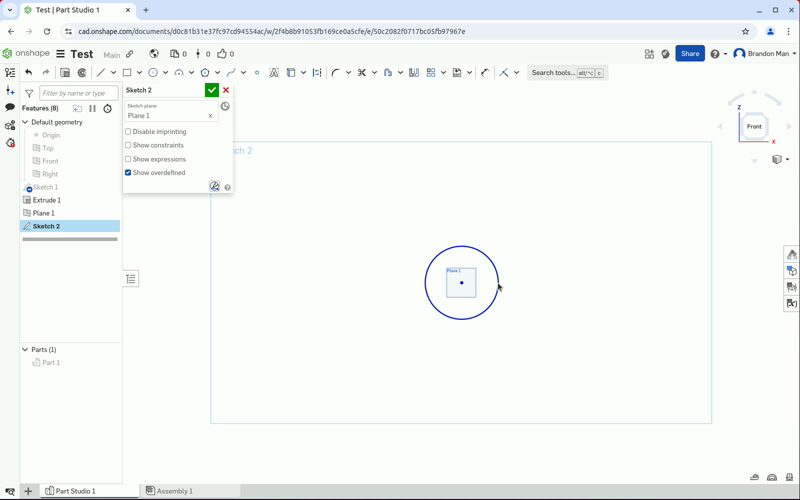
key(c)
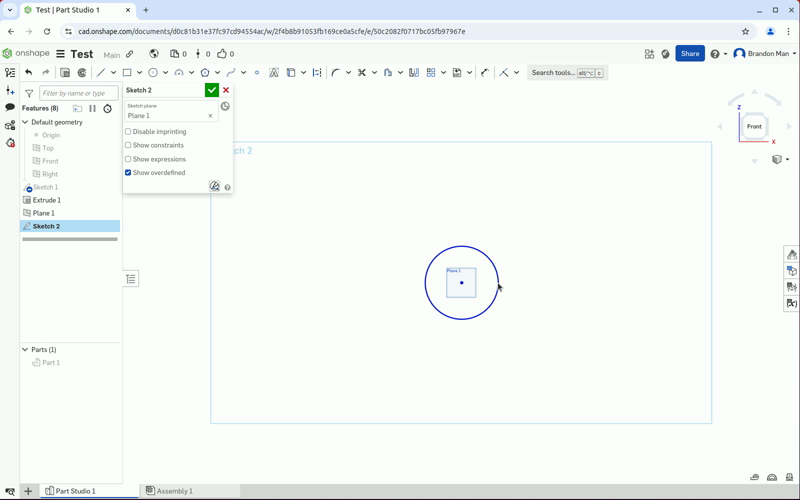
key_down(shift)
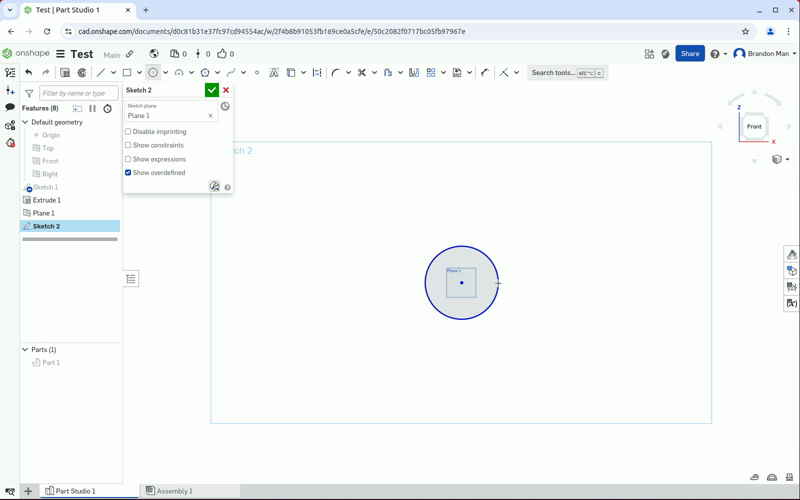
mouse_move(461, 282)
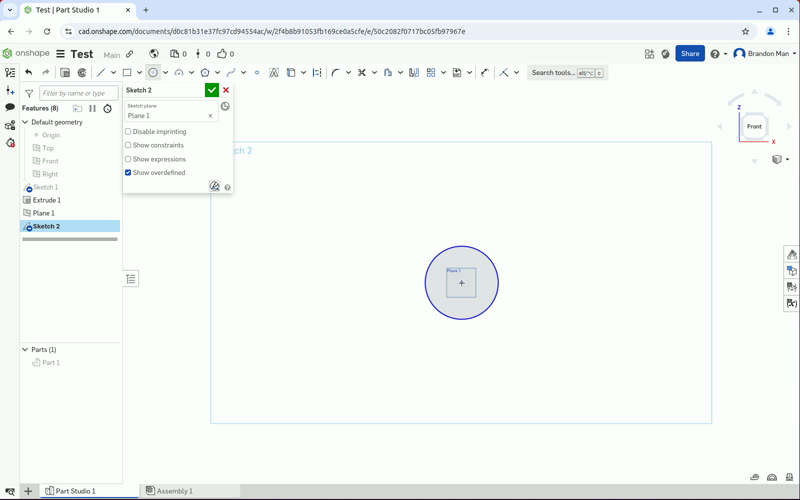
click(461, 282)
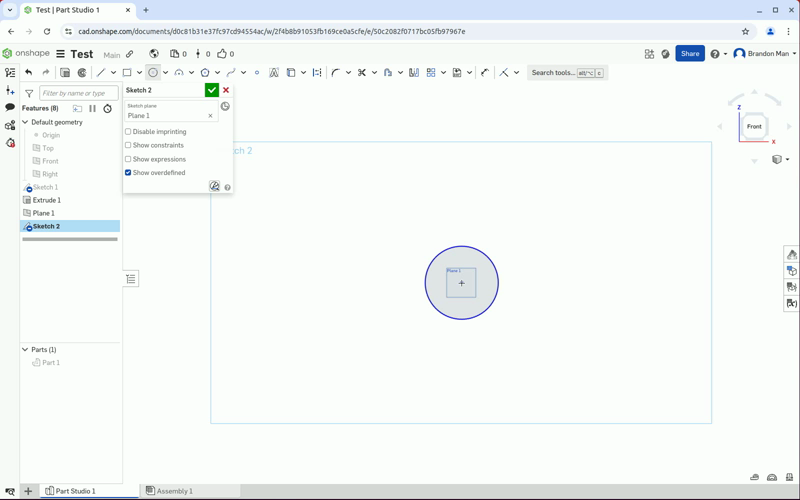
key_up(shift)
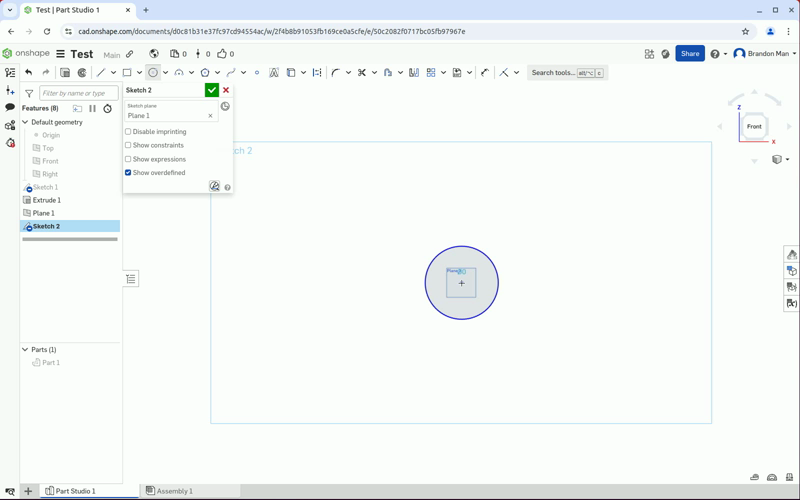
mouse_move(490, 282)
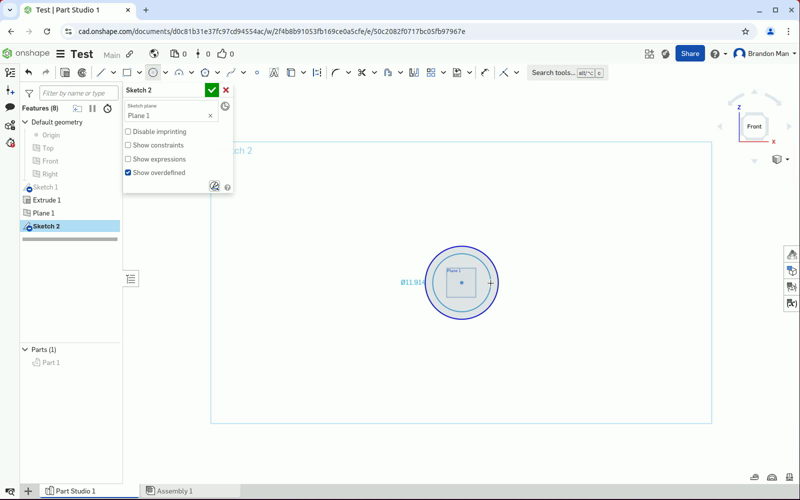
click(490, 282)
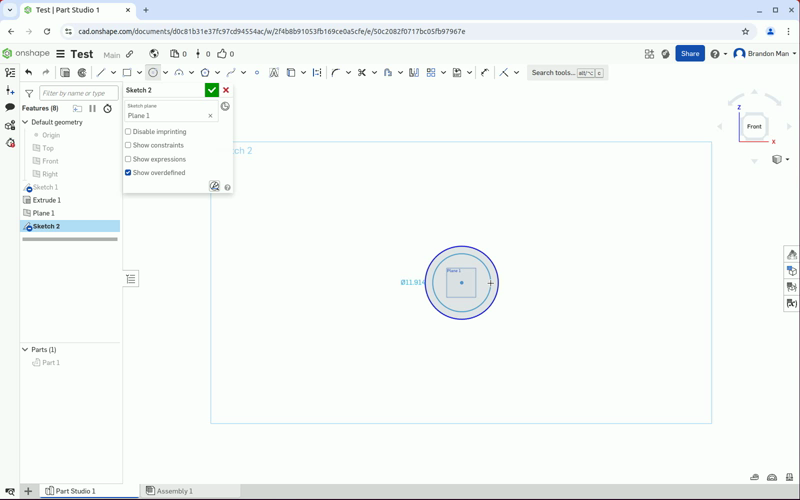
key(esc)
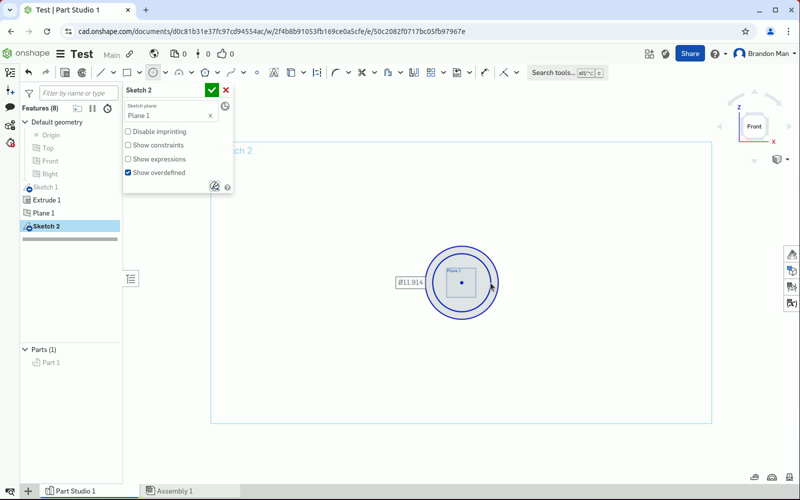
mouse_move(492, 293)
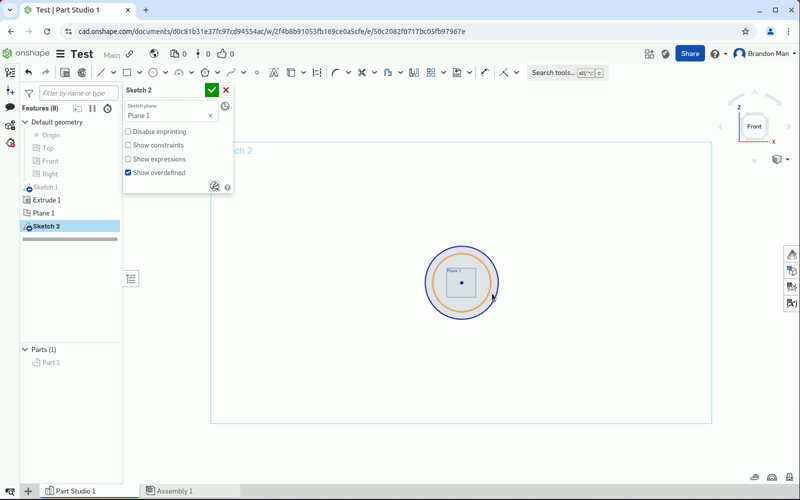
scroll(6)
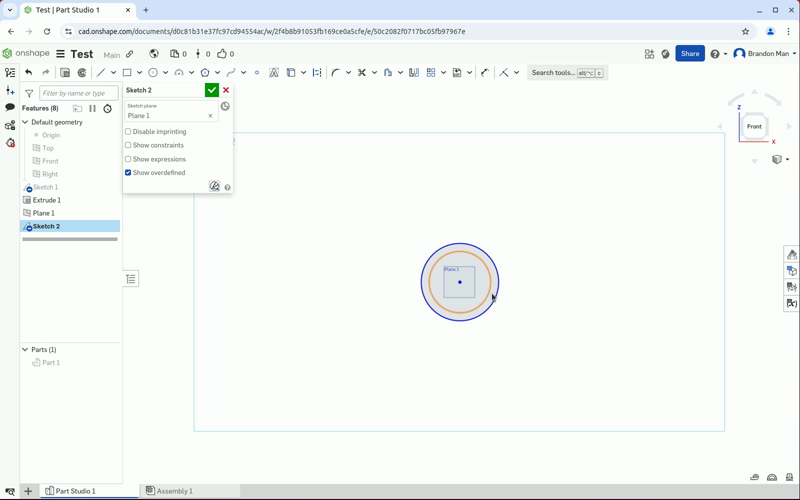
scroll(6)
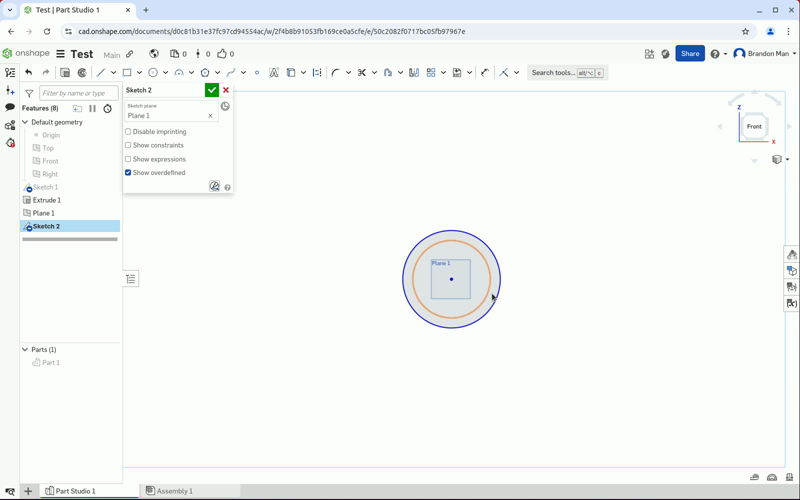
scroll(6)
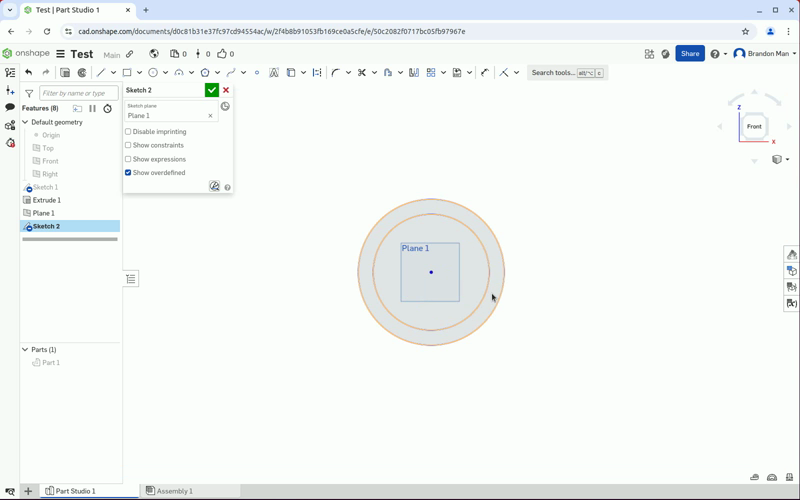
scroll(6)
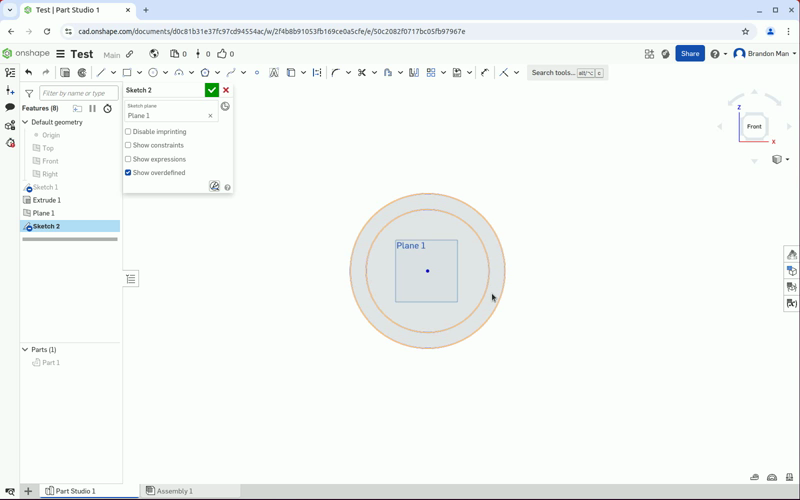
scroll(6)
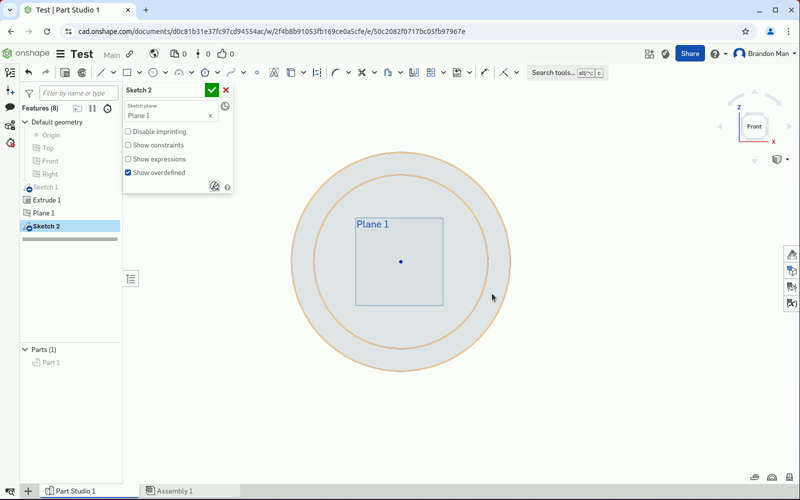
scroll(6)
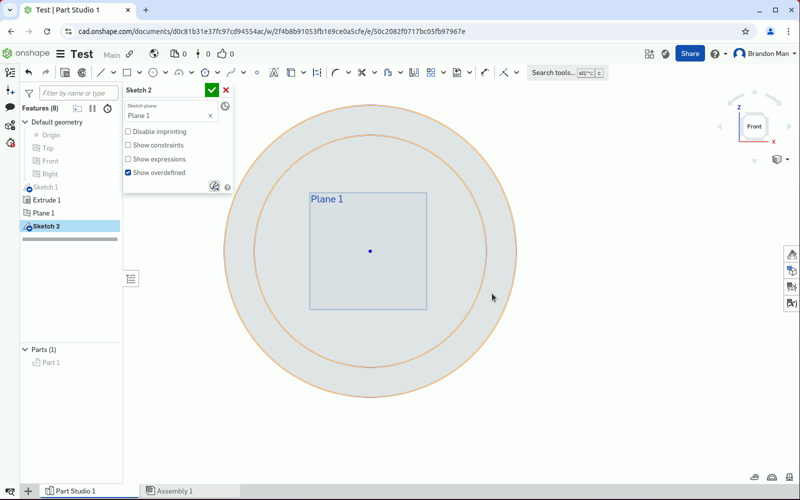
scroll(6)
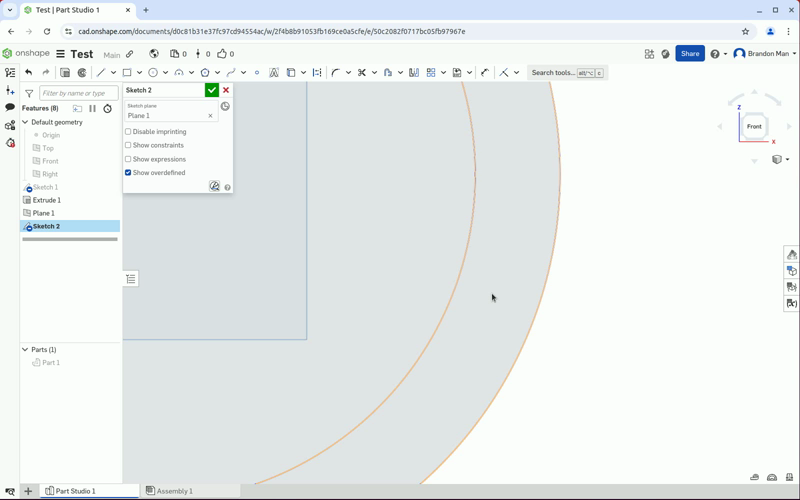
click(492, 293)
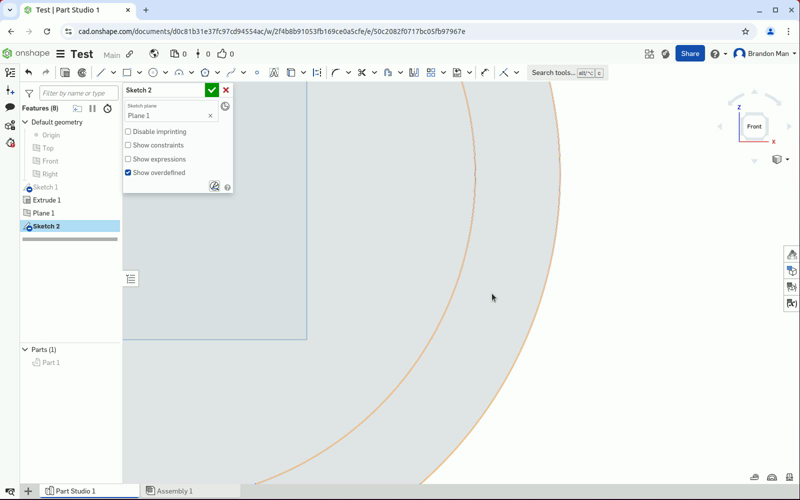
scroll(-6)
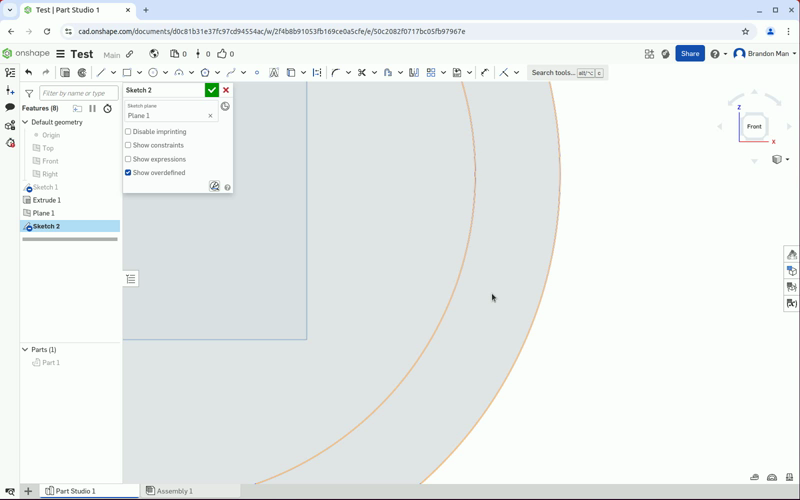
scroll(-6)
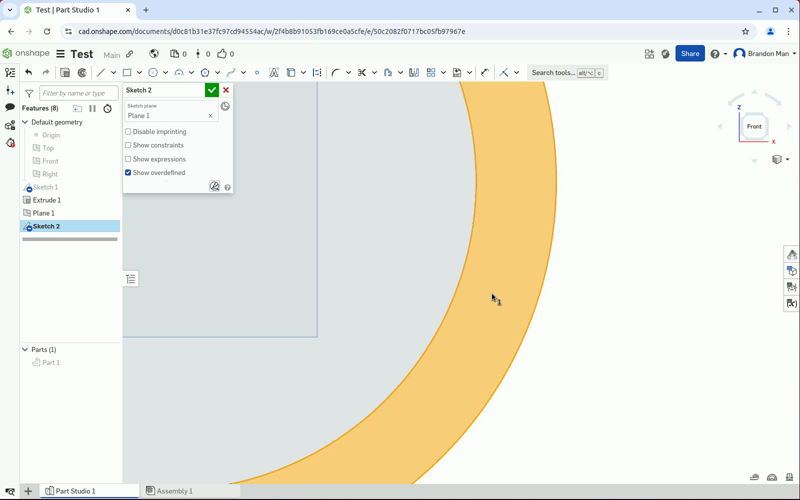
scroll(-6)
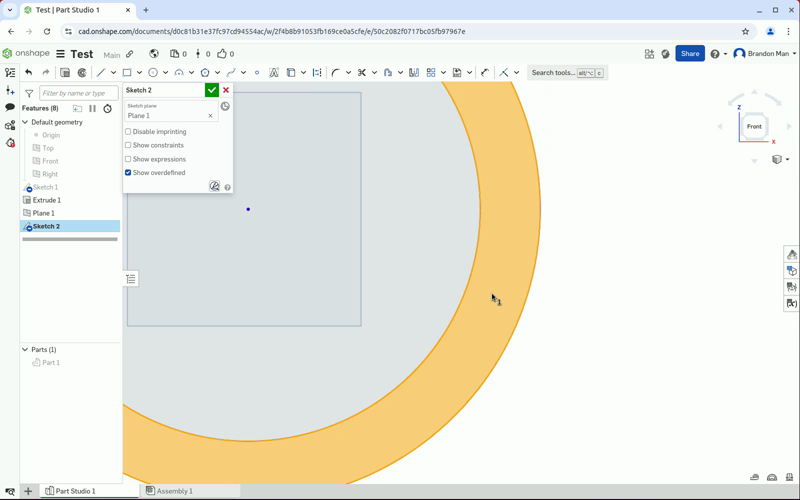
scroll(-6)
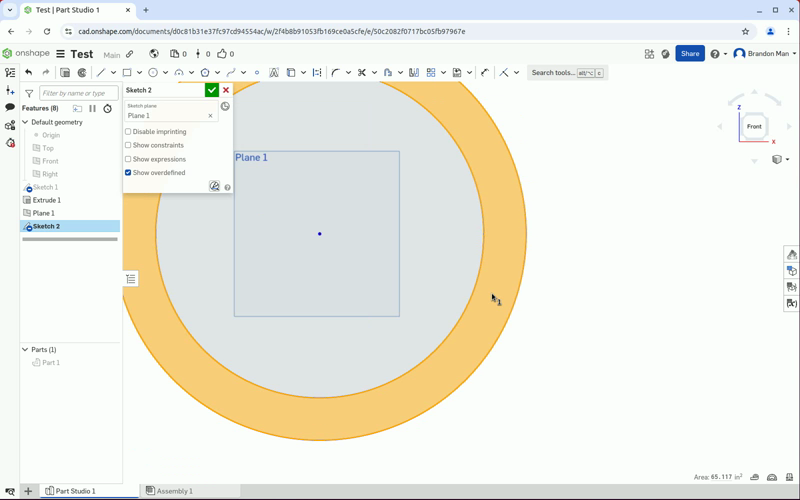
scroll(-6)
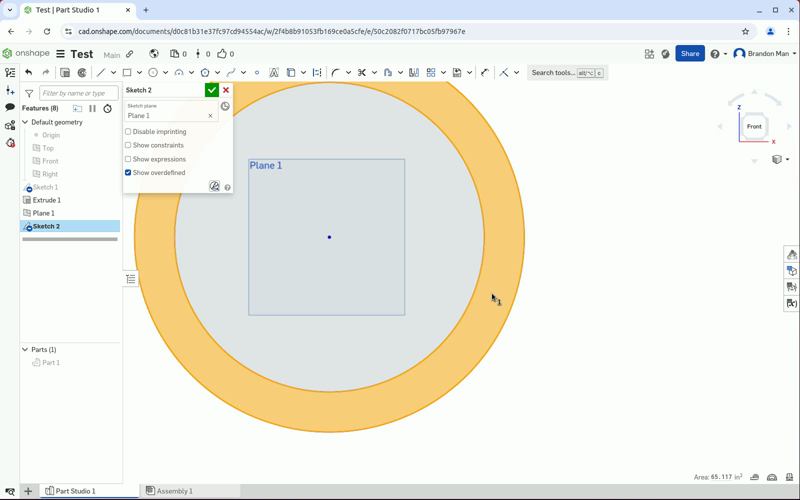
scroll(-6)
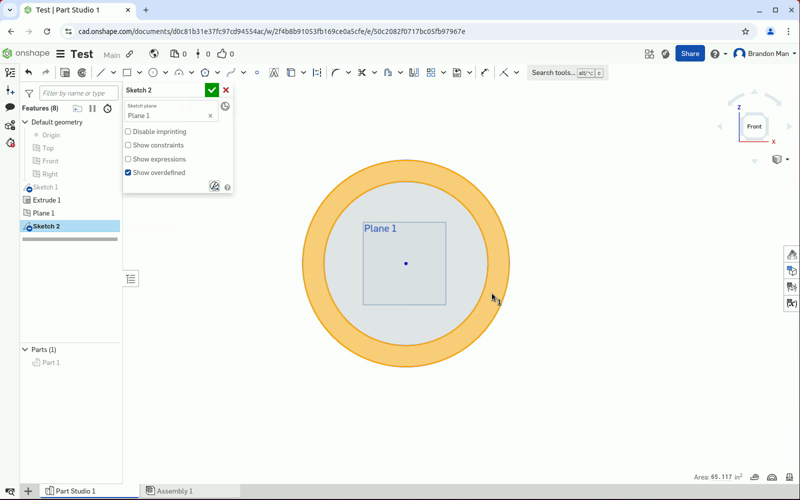
scroll(-6)
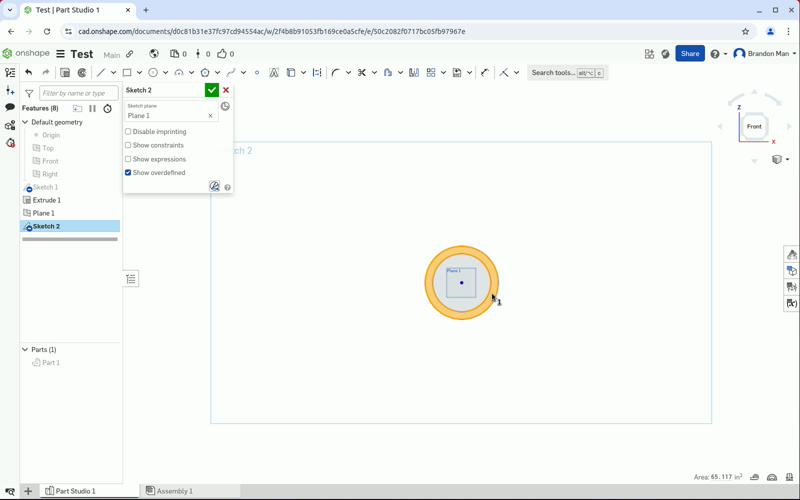
mouse_move(73, 352)
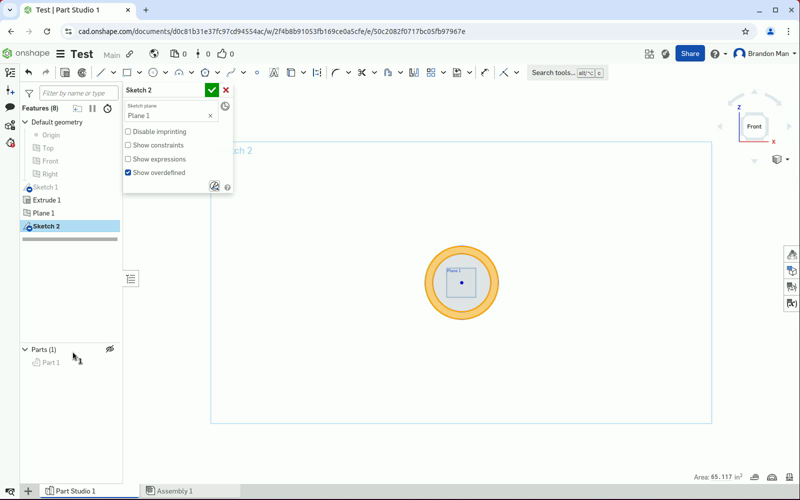
key(shift+y)
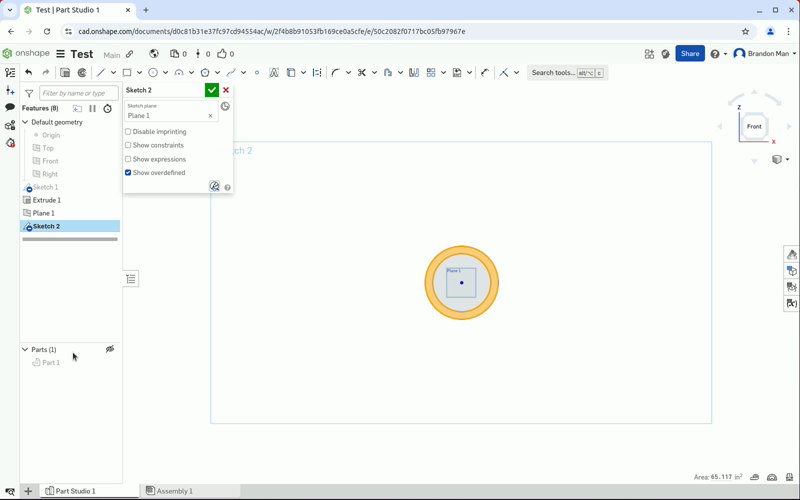
key(shift+e)
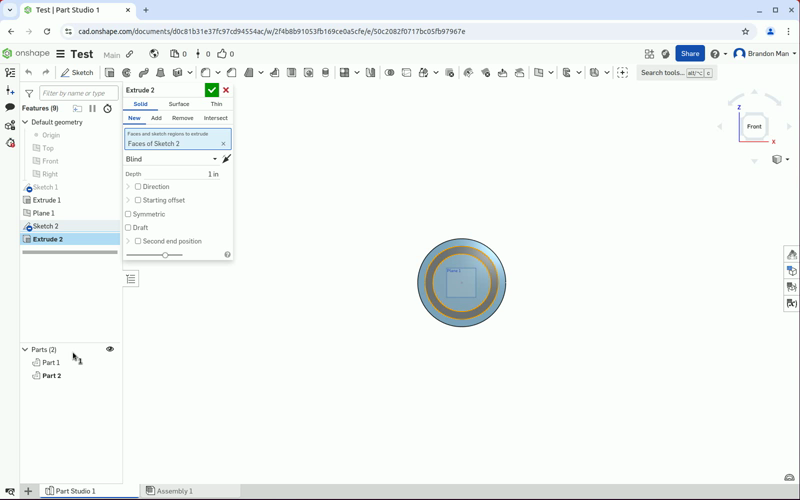
mouse_move(143, 106)
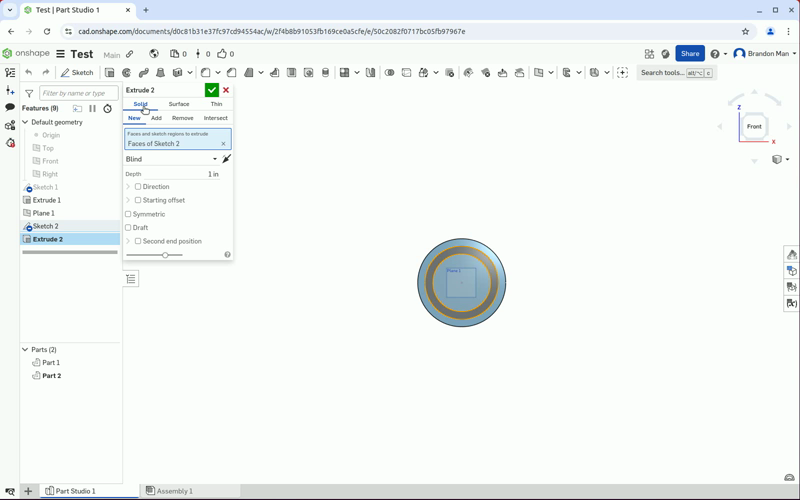
click(143, 106)
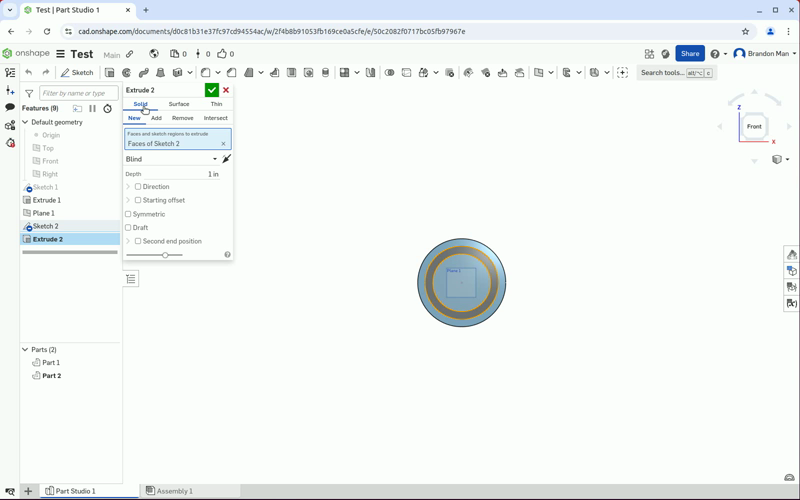
mouse_move(137, 120)
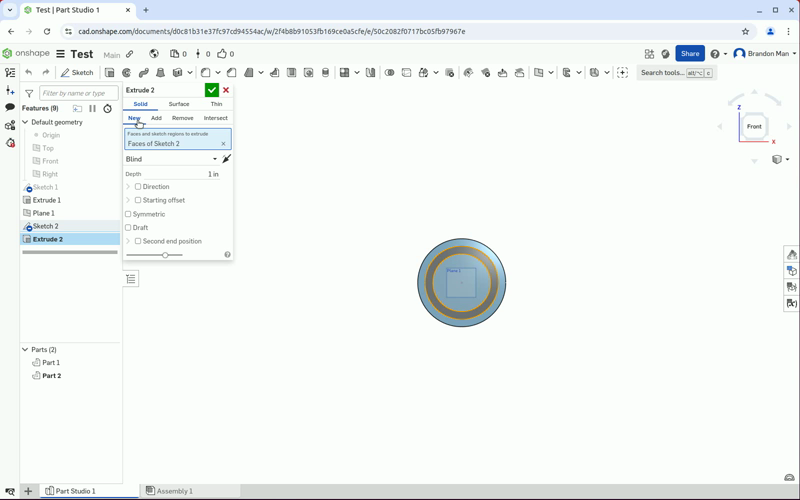
click(137, 120)
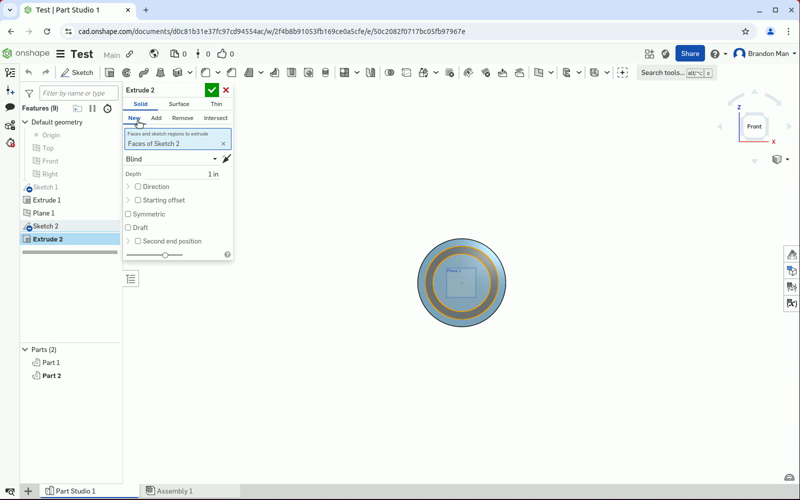
key(tab, 4)
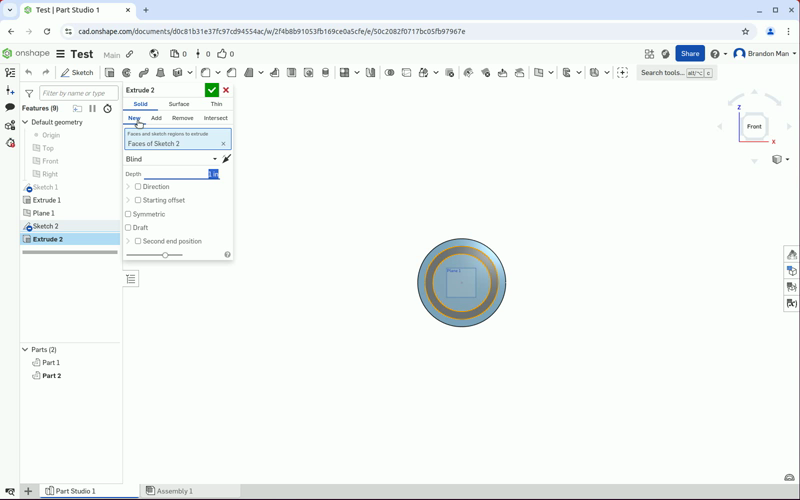
text(17.331)
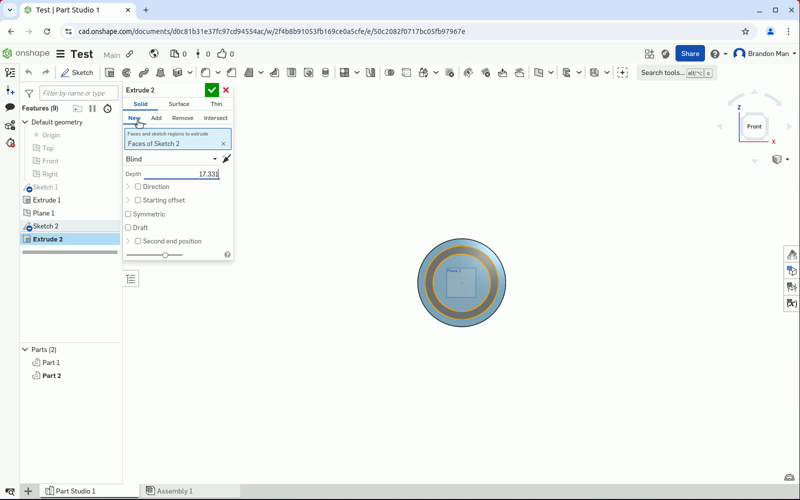
key(enter)
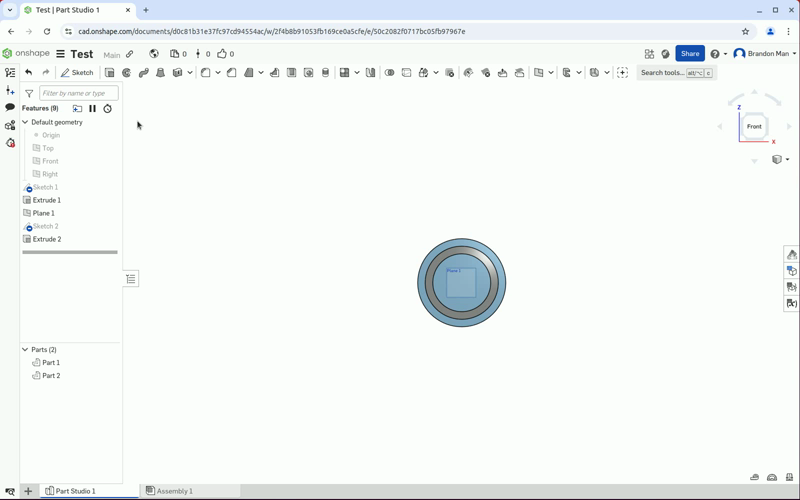
key(shift+h)
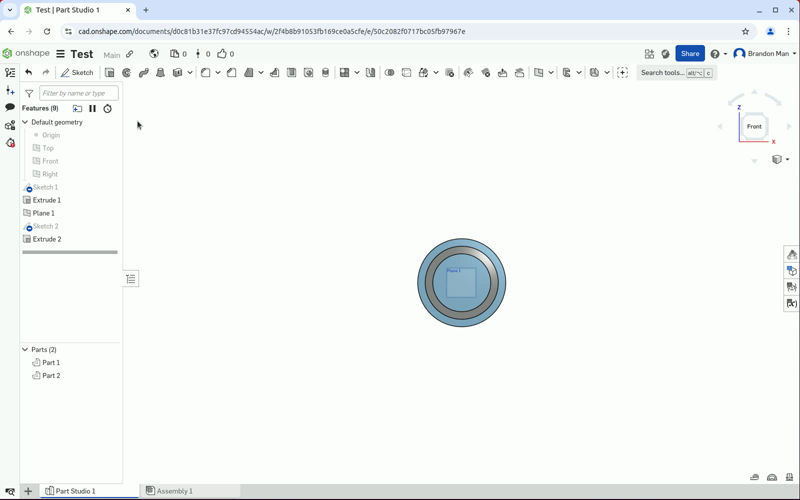
key(shift+h)
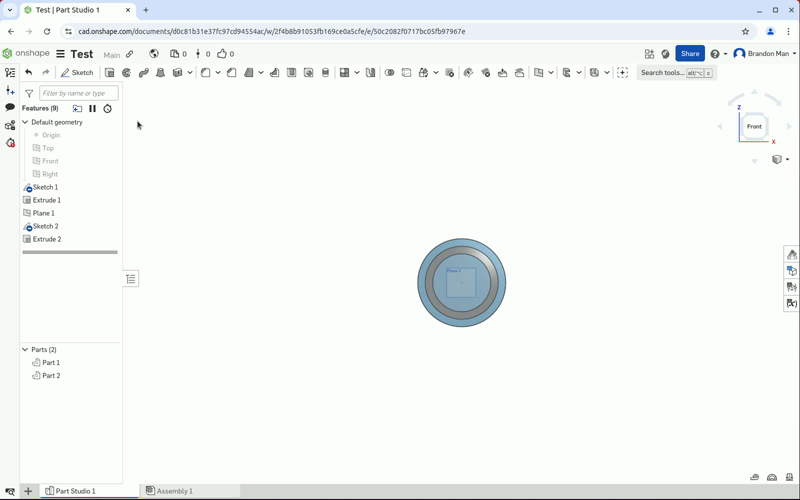
key(shift+7)
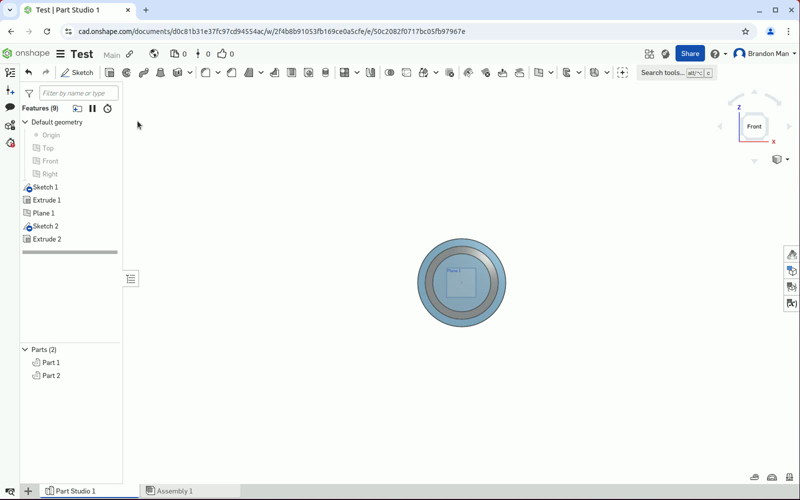
key(left, 2)
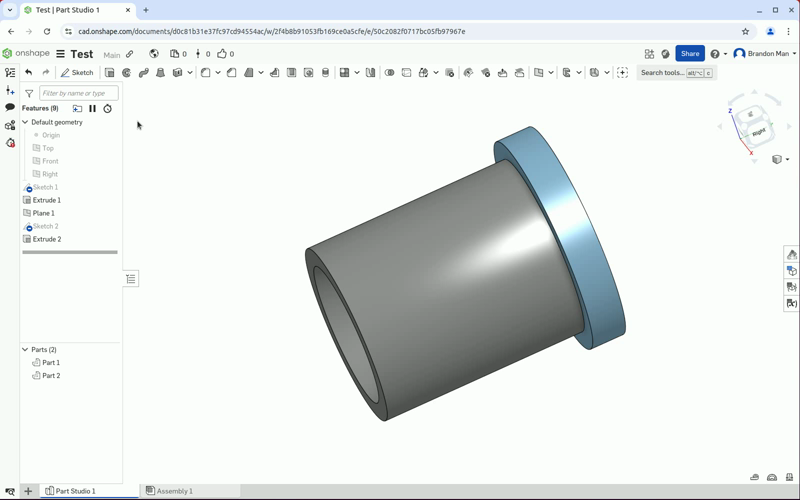
key(down, 2)
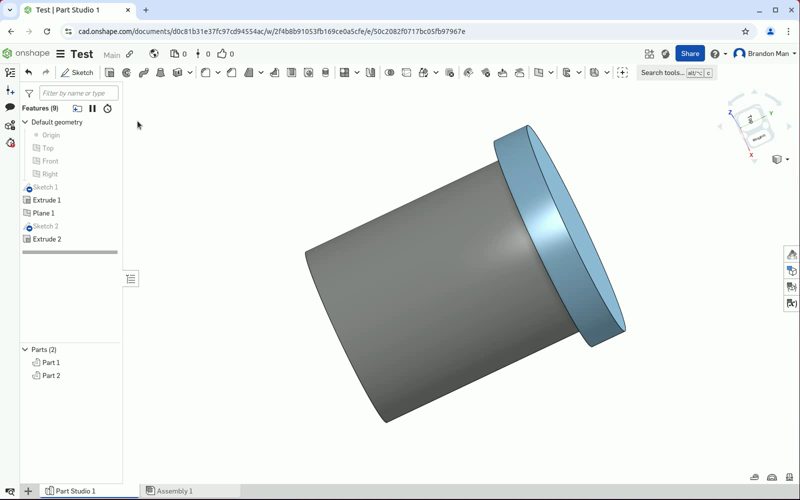
key(up, 2)
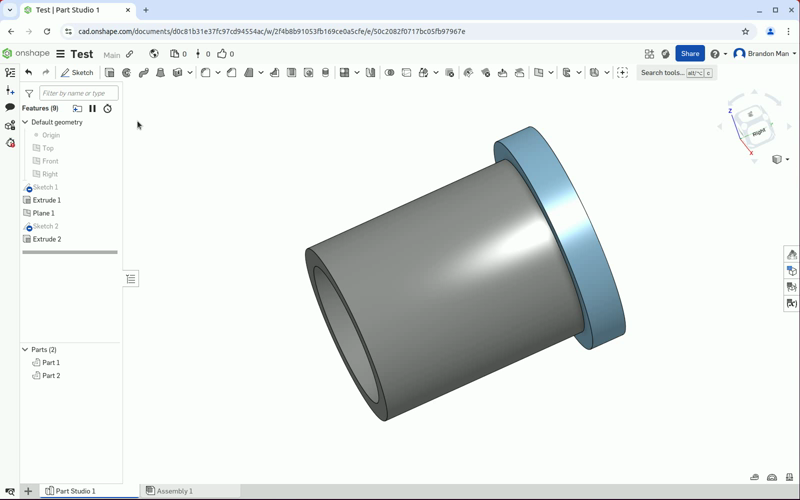
key(right, 2)
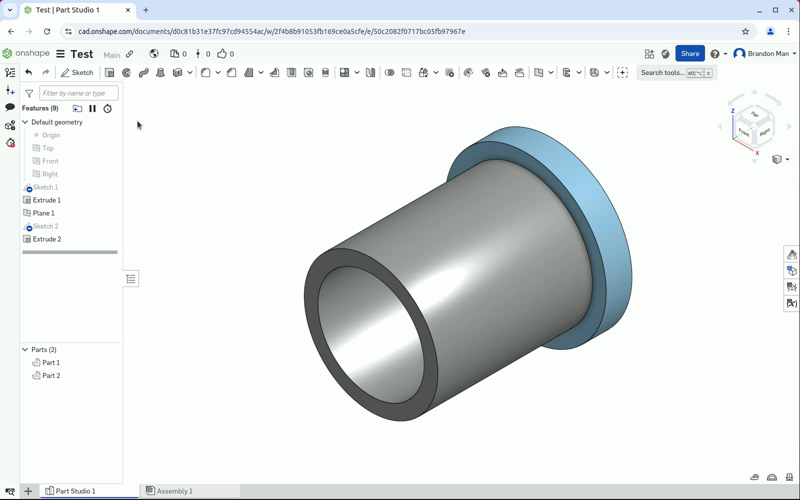
mouse_move(73, 189)
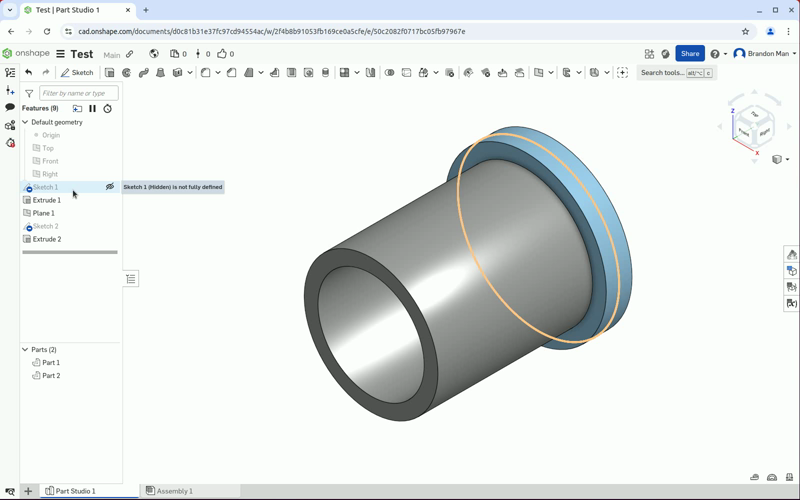
click(73, 189)